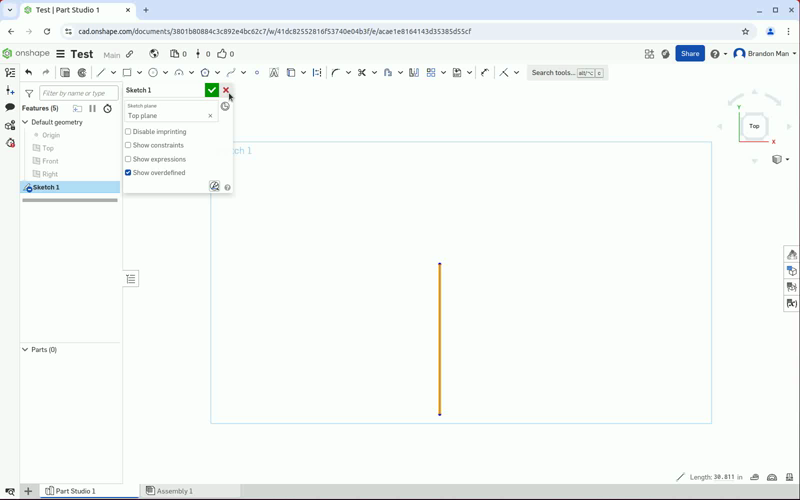
key(shift+h)
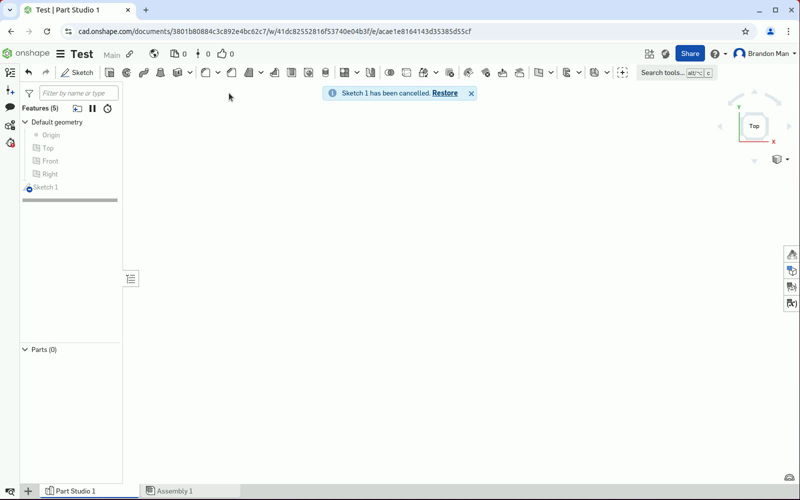
mouse_move(73, 352)
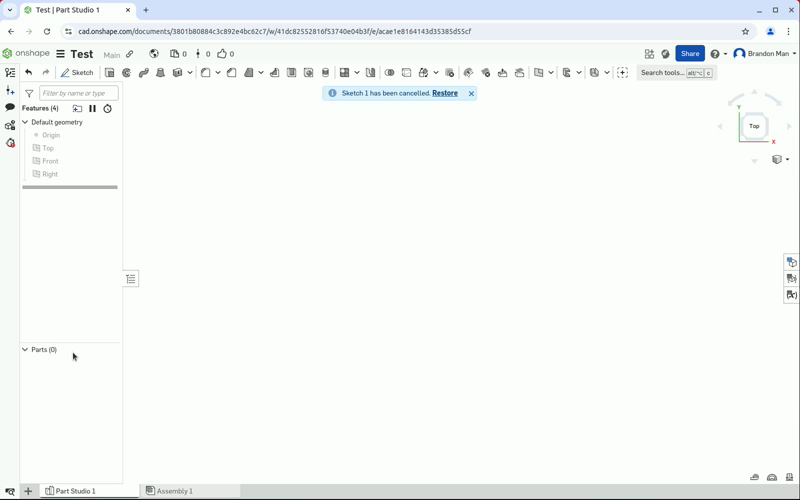
key(y)
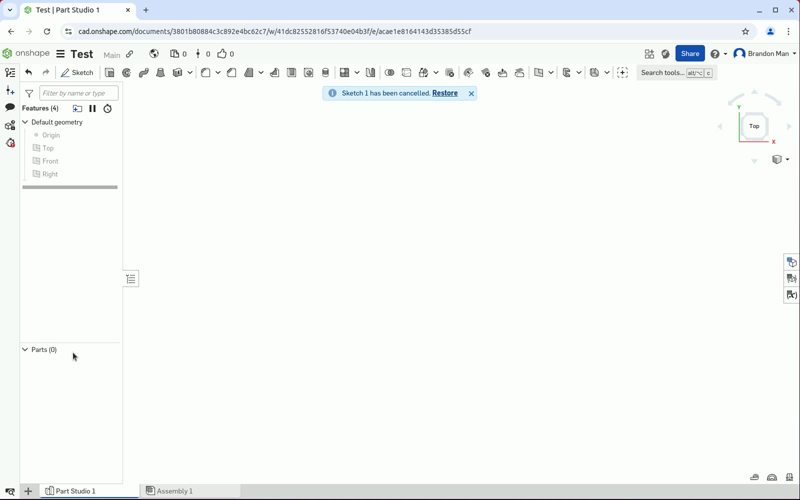
key(shift+p)
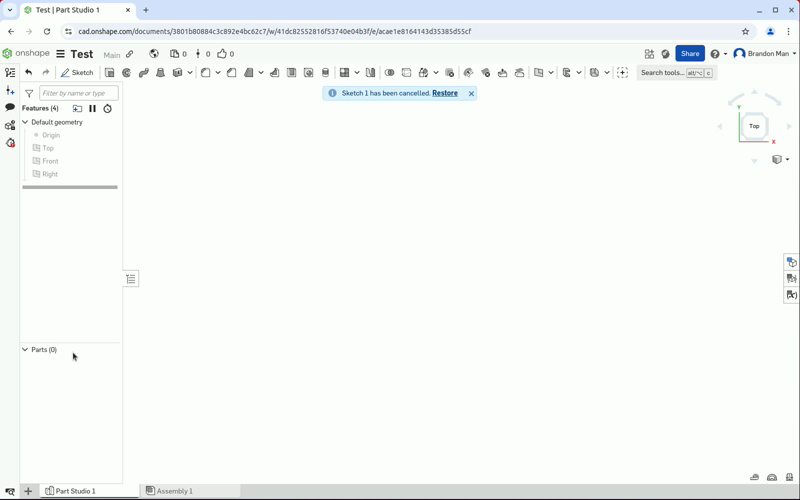
key(space)
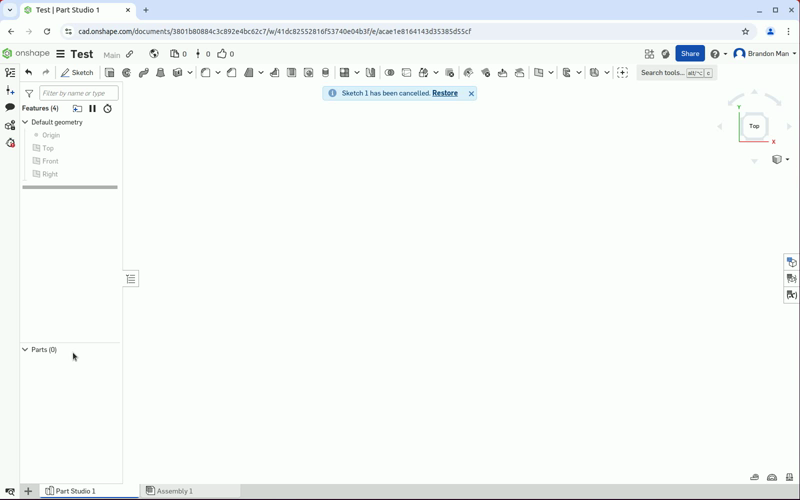
key_down(shift)
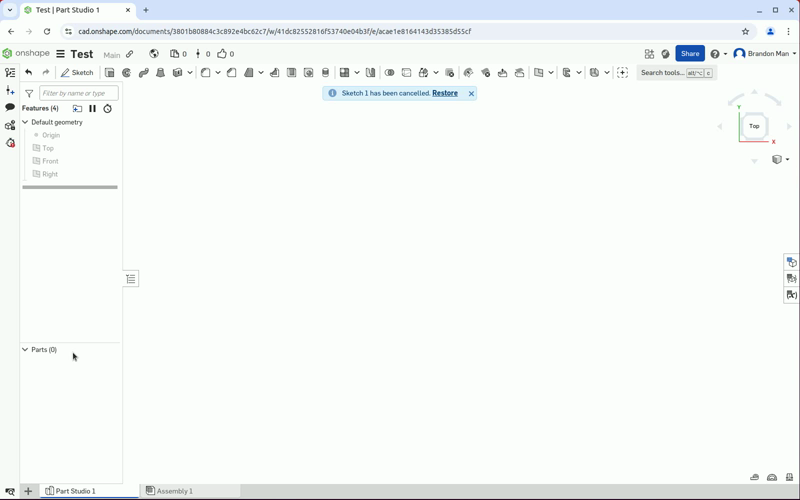
key(up)
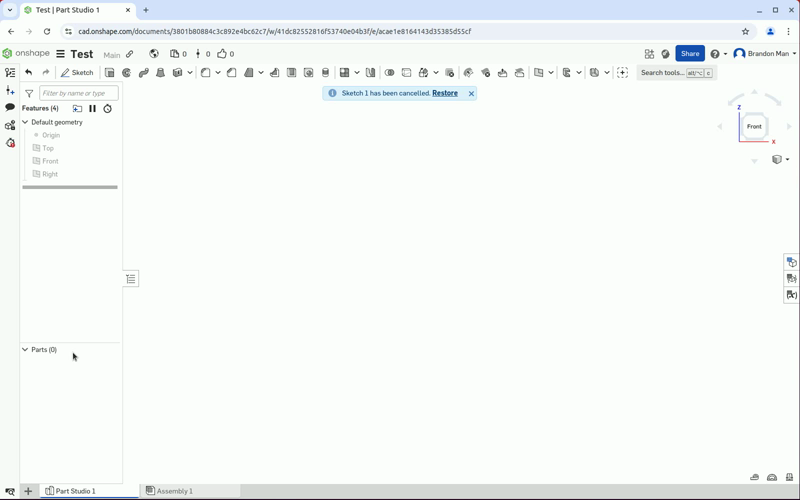
key_up(shift)
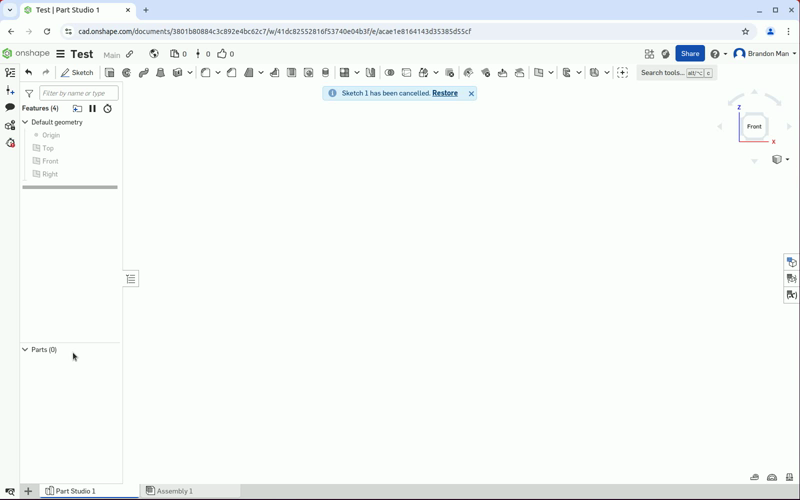
mouse_move(73, 352)
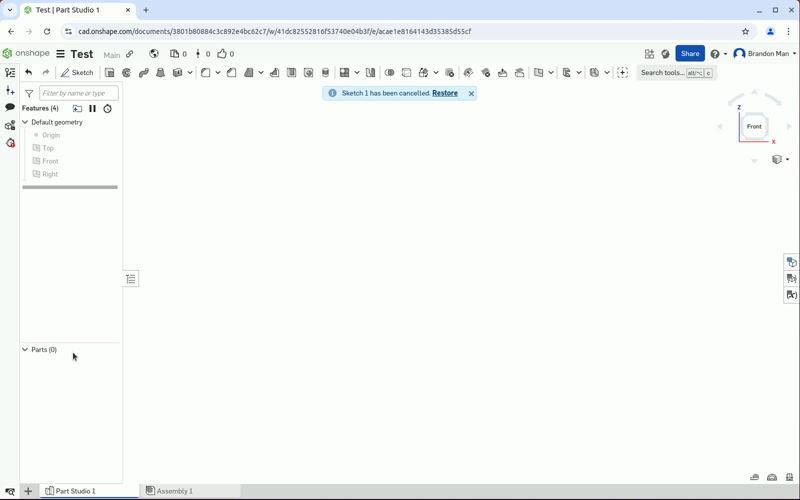
key(shift+y)
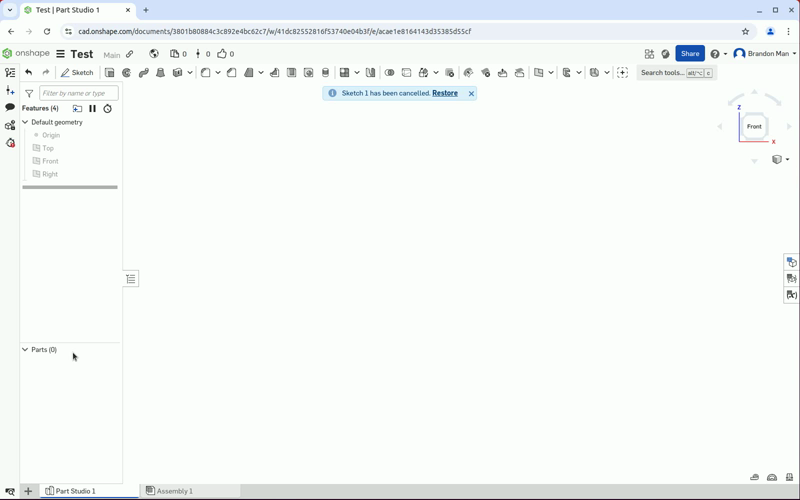
key(shift+s)
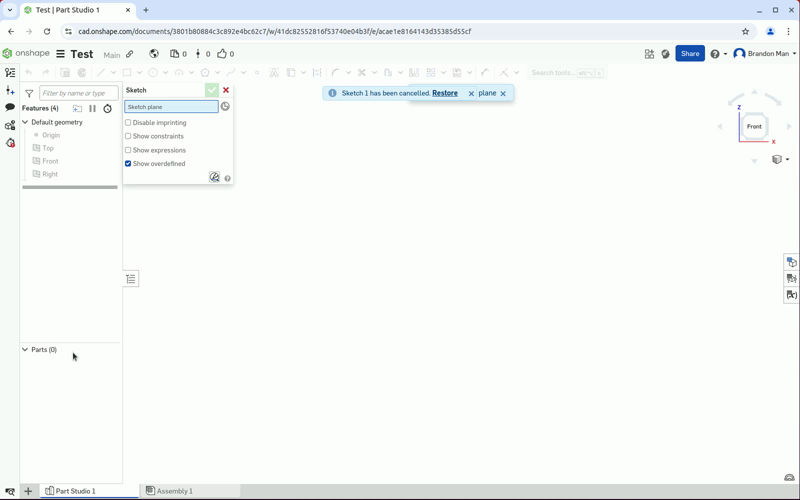
mouse_move(73, 163)
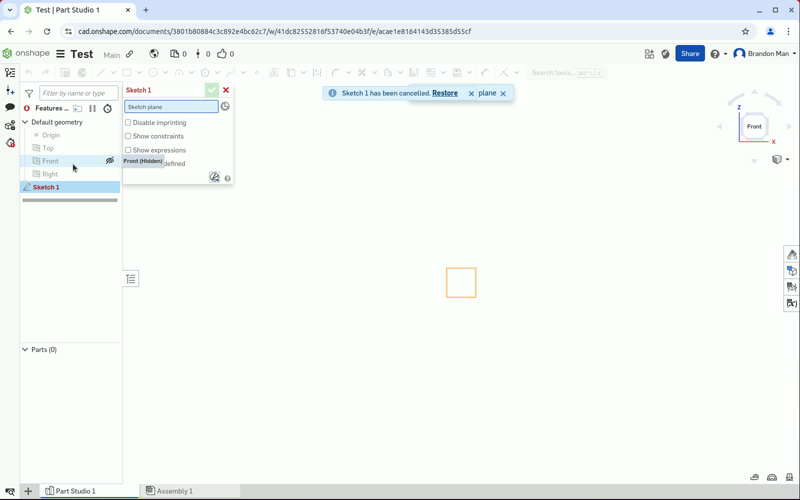
click(73, 163)
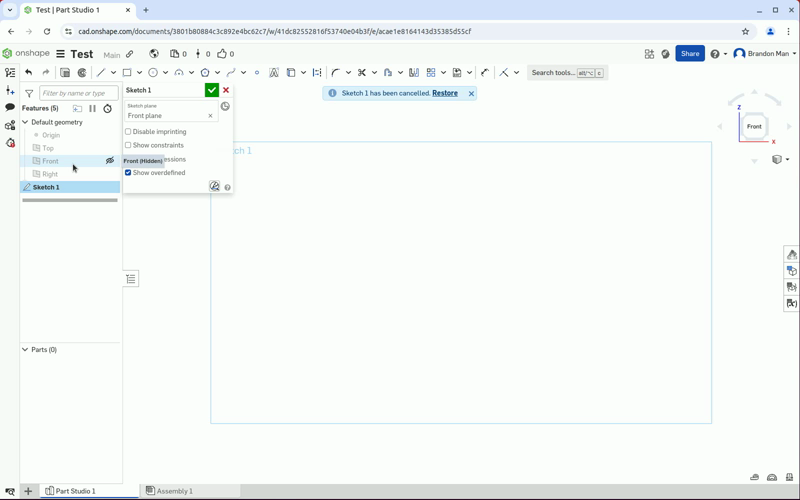
mouse_move(73, 352)
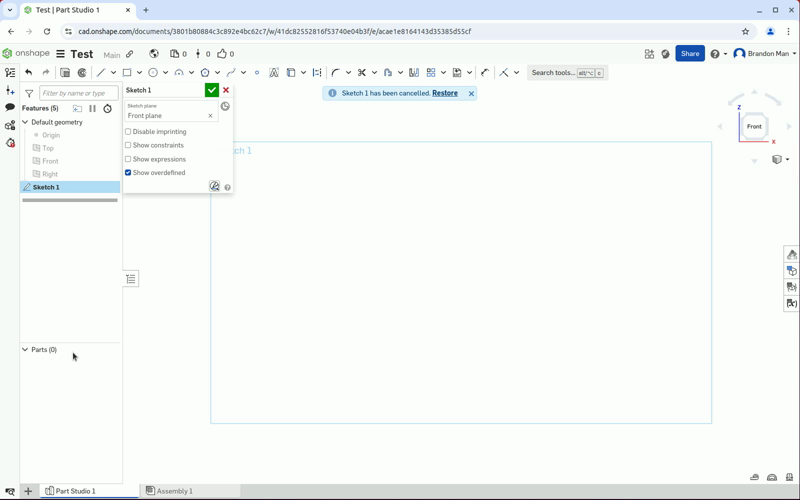
key(y)
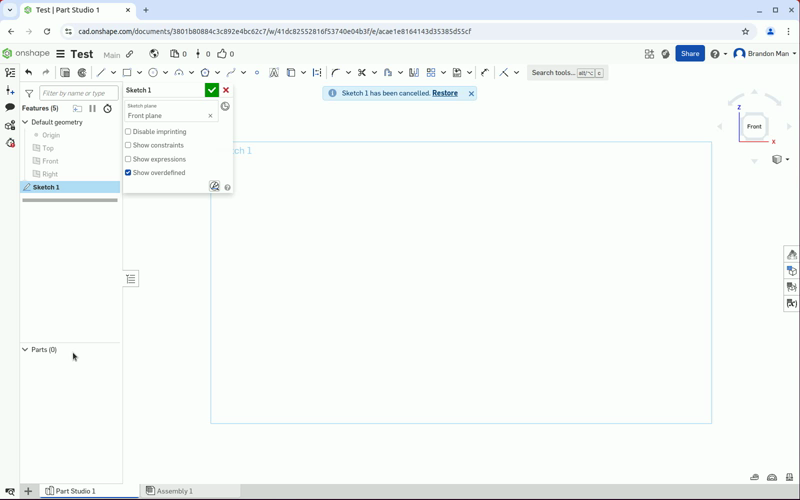
key(l)
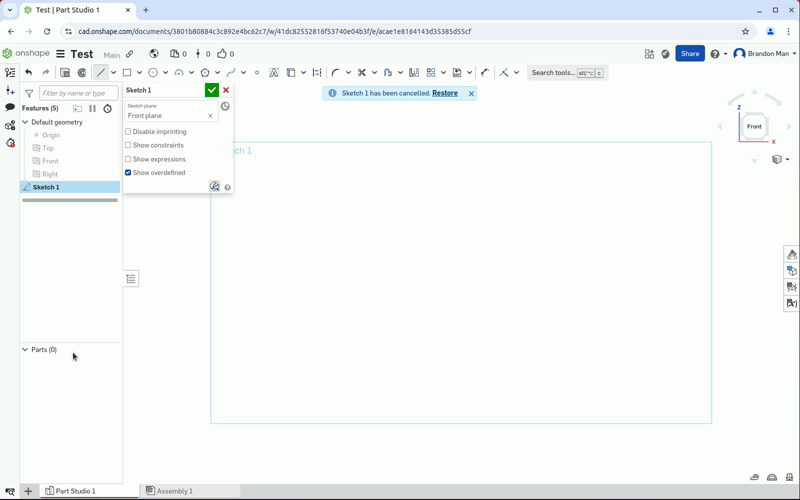
key_down(shift)
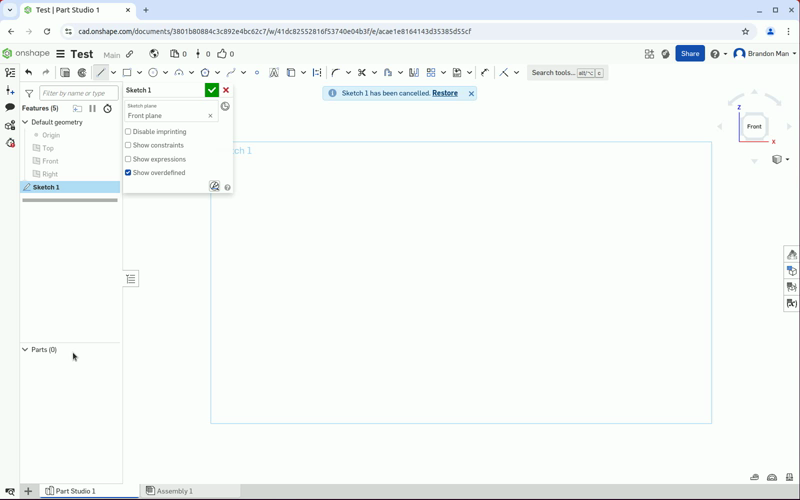
mouse_move(460, 282)
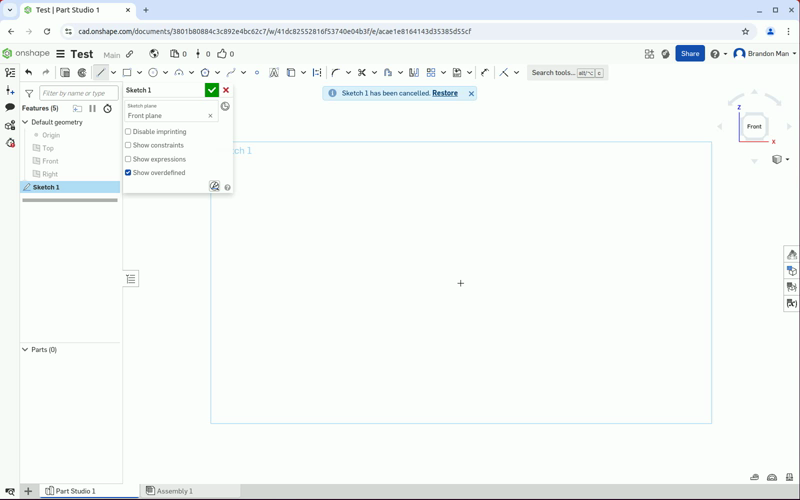
click(460, 282)
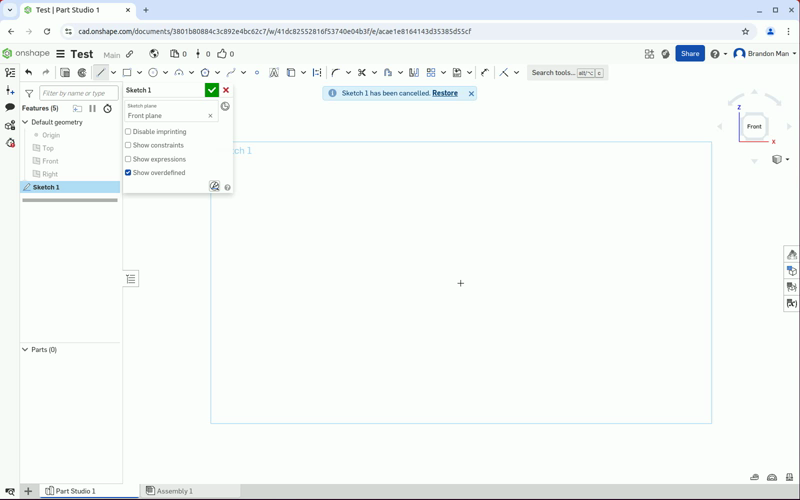
key_up(shift)
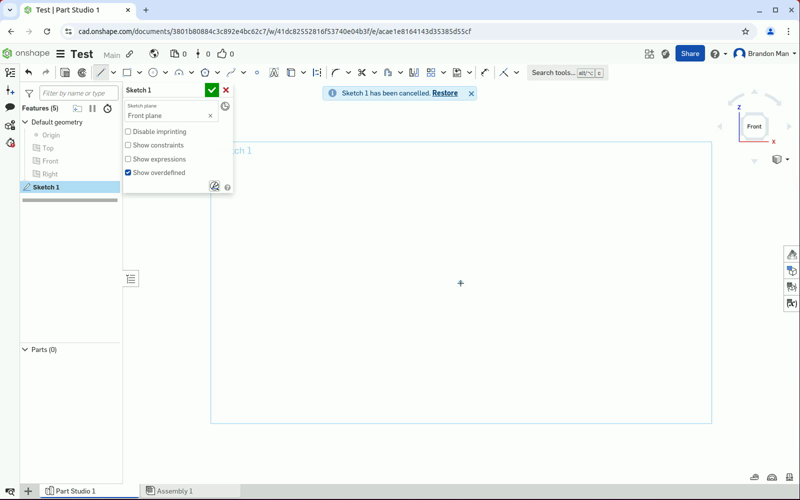
key_down(shift)
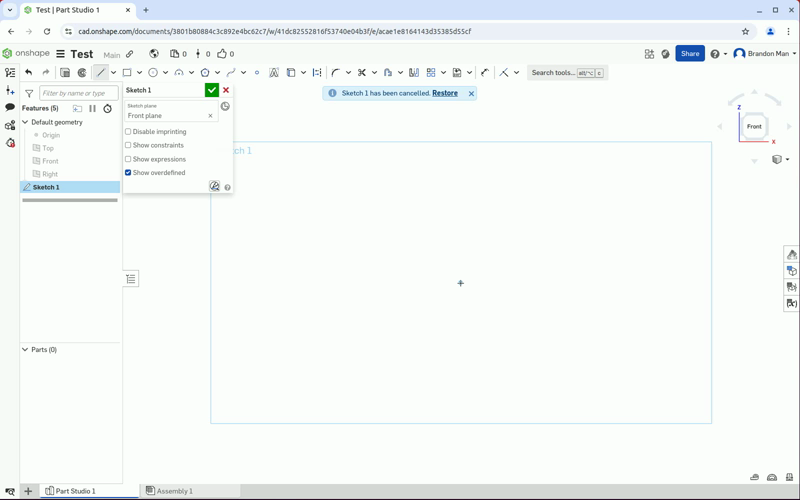
mouse_move(561, 282)
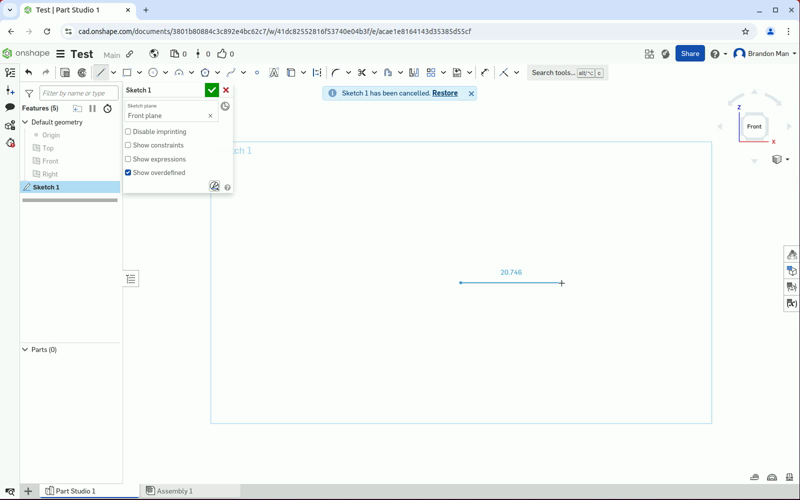
click(561, 282)
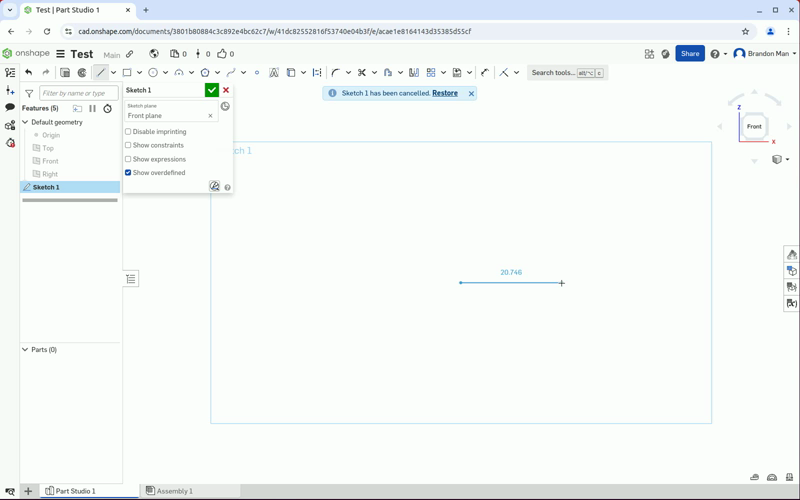
key_up(shift)
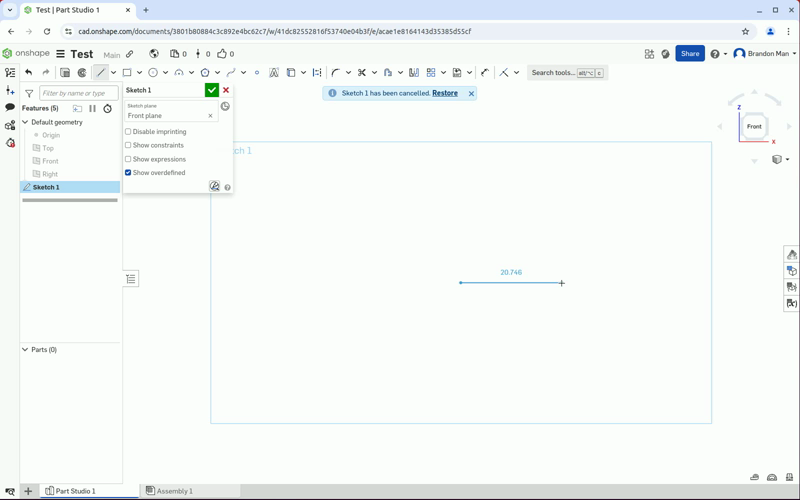
key_down(shift)
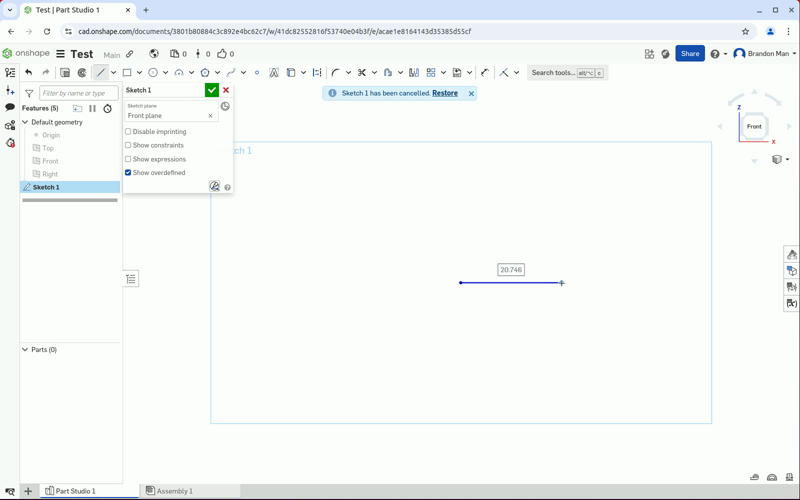
mouse_move(560, 198)
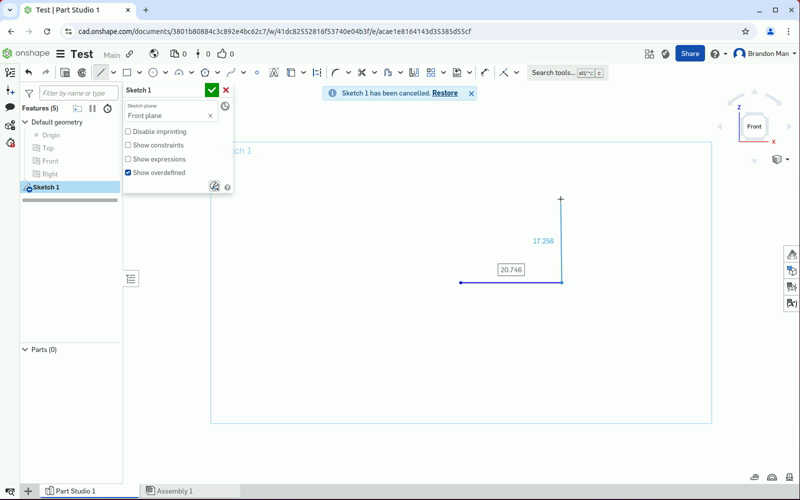
click(560, 198)
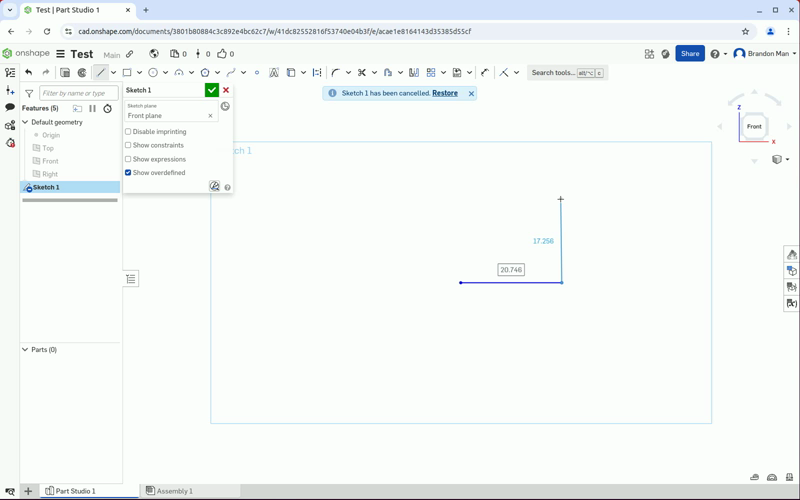
key_up(shift)
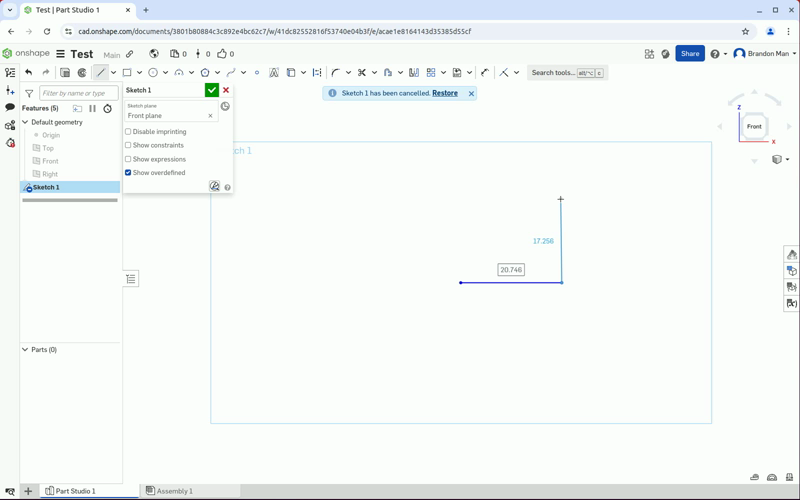
key_down(shift)
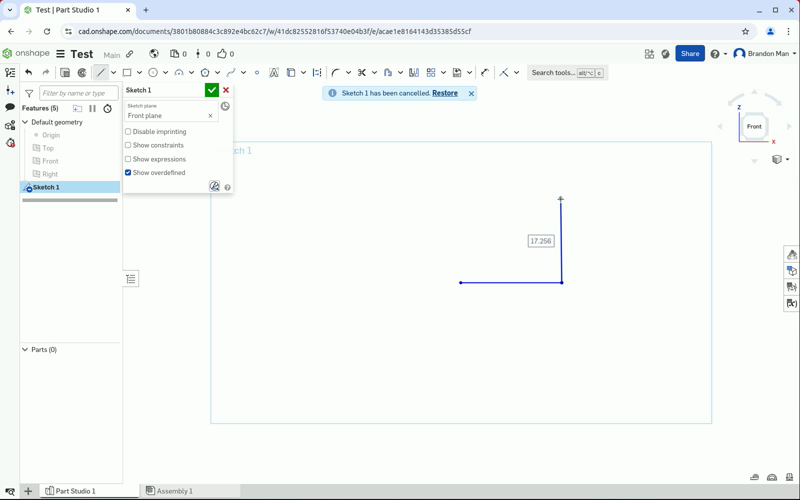
mouse_move(460, 198)
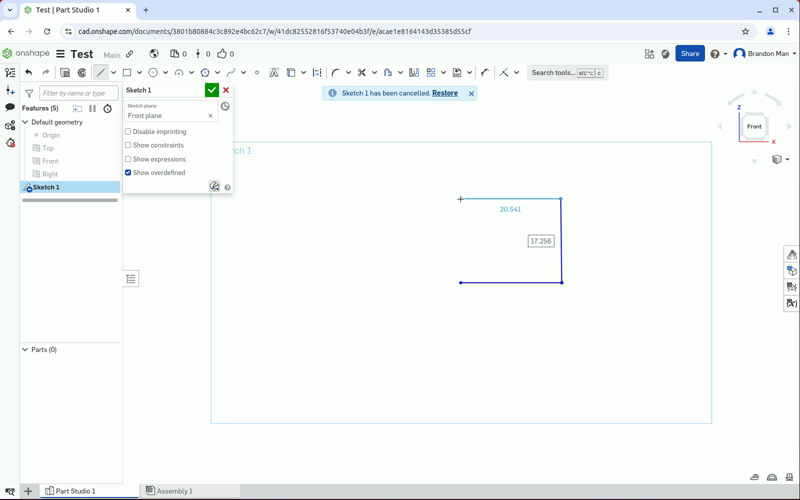
click(460, 198)
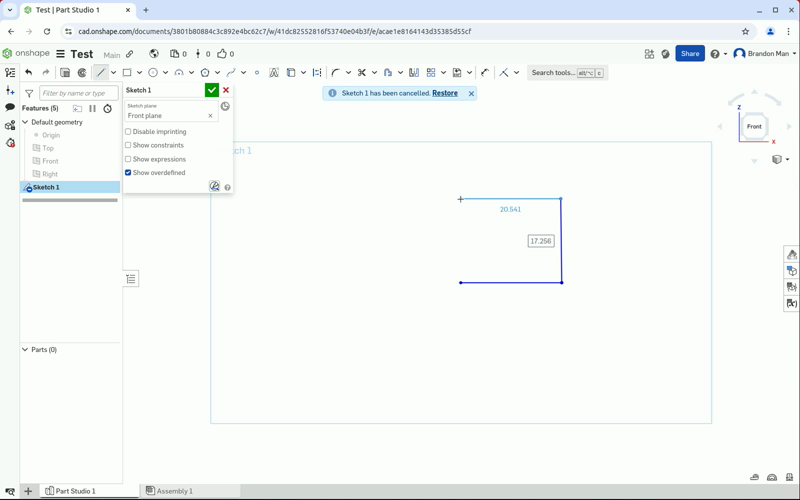
key_up(shift)
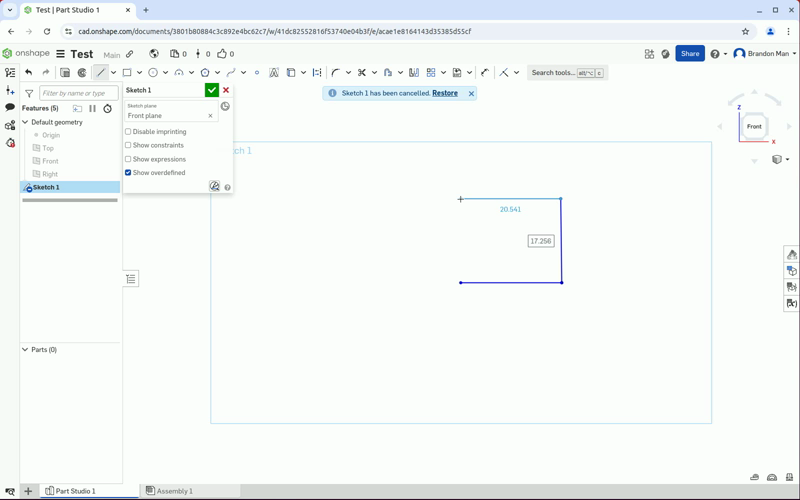
key_down(shift)
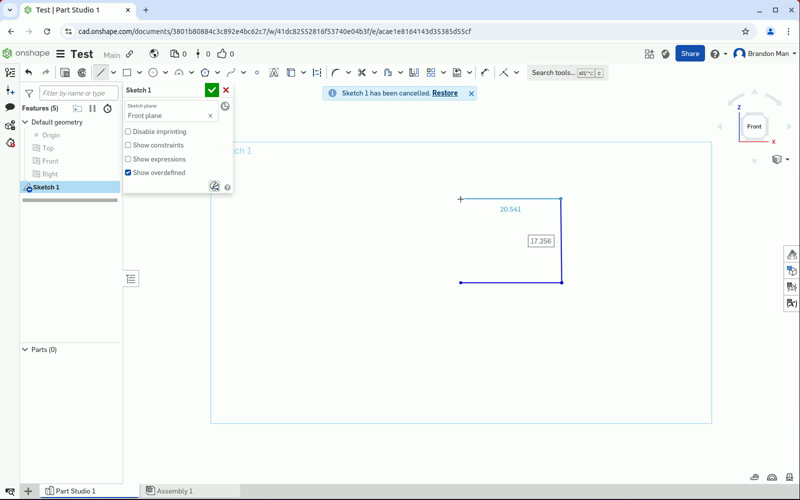
mouse_move(460, 282)
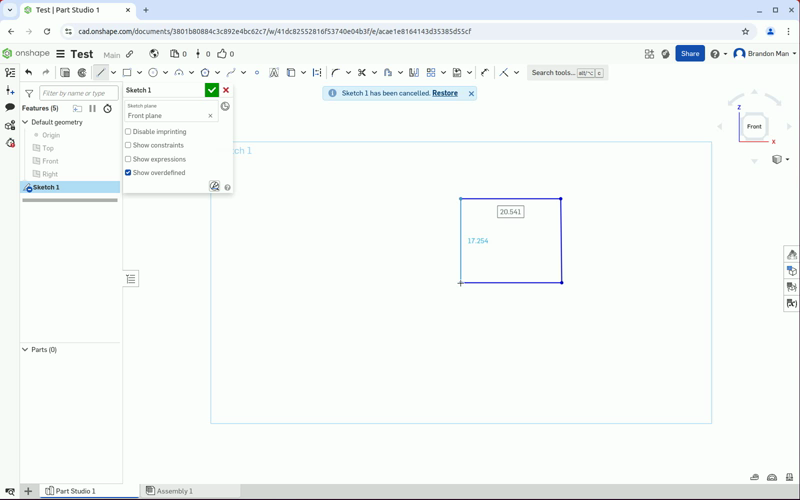
key_up(shift)
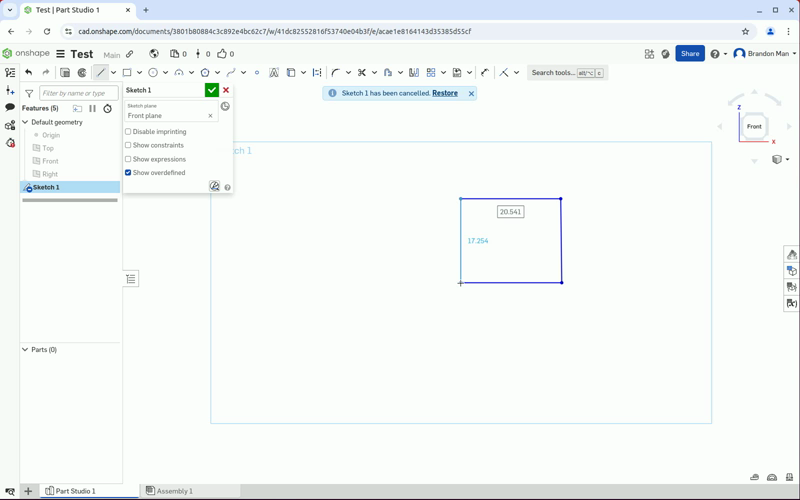
click(460, 282)
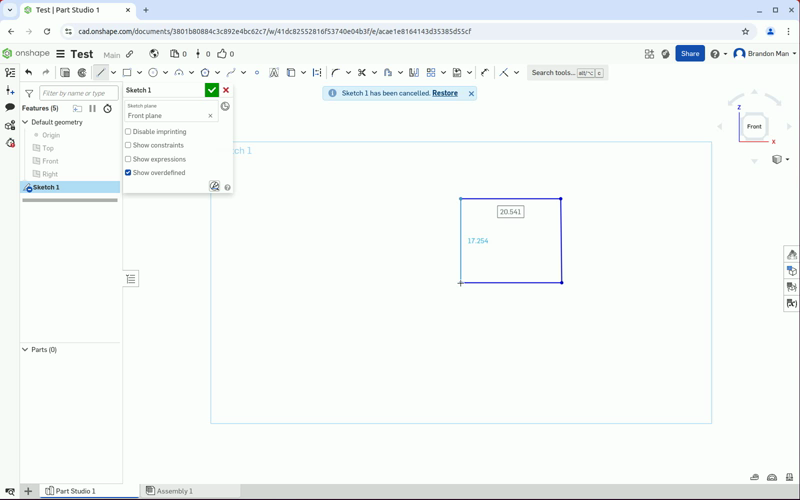
key(esc)
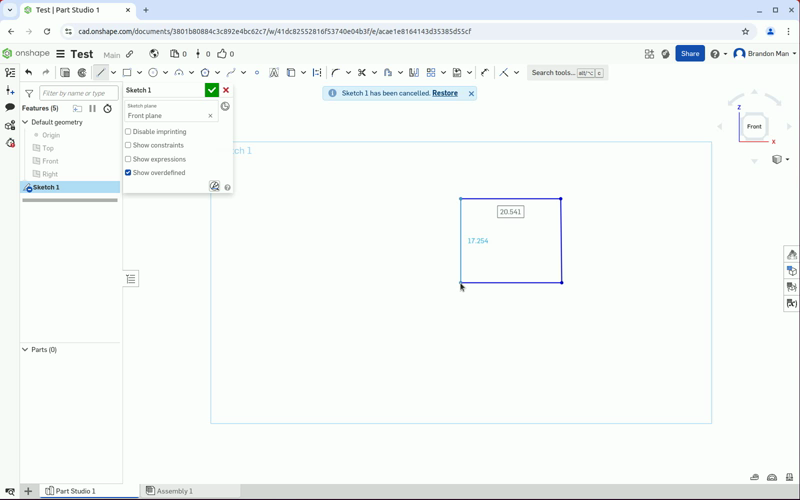
mouse_move(545, 250)
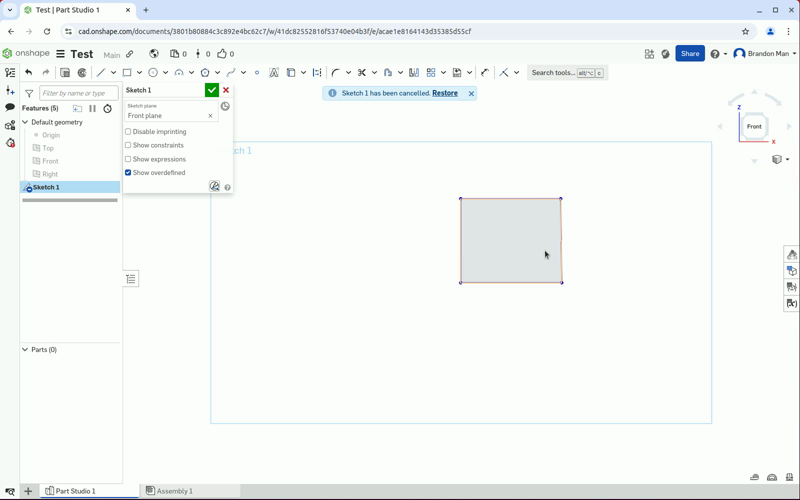
click(545, 250)
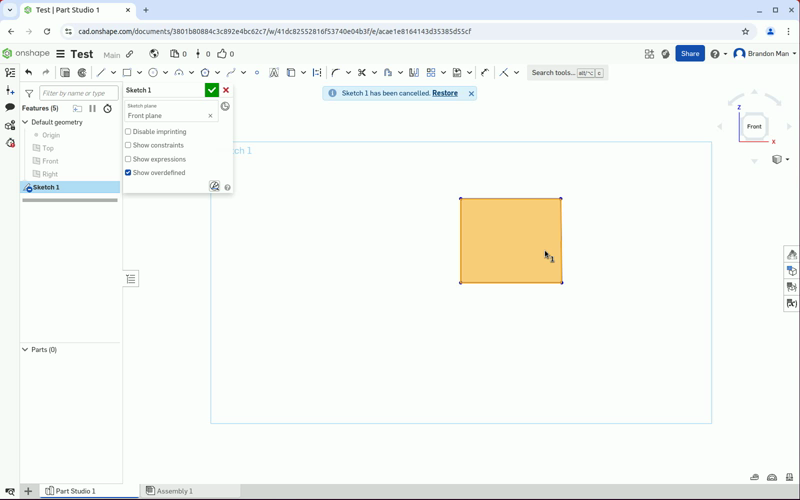
mouse_move(73, 352)
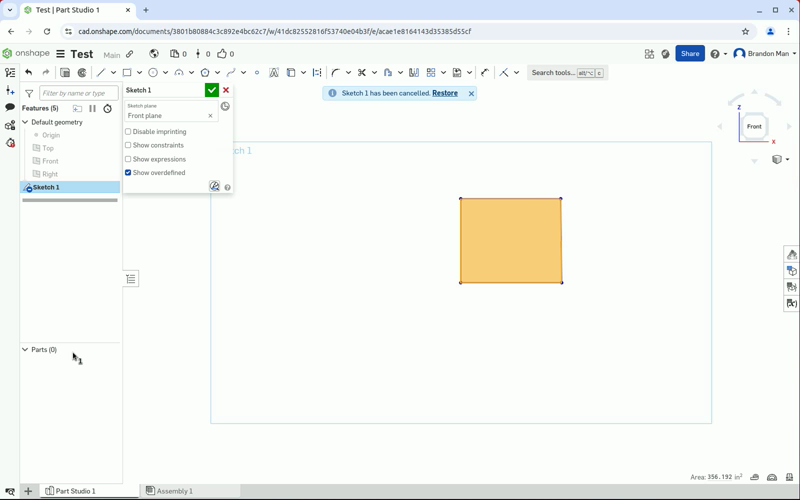
key(shift+y)
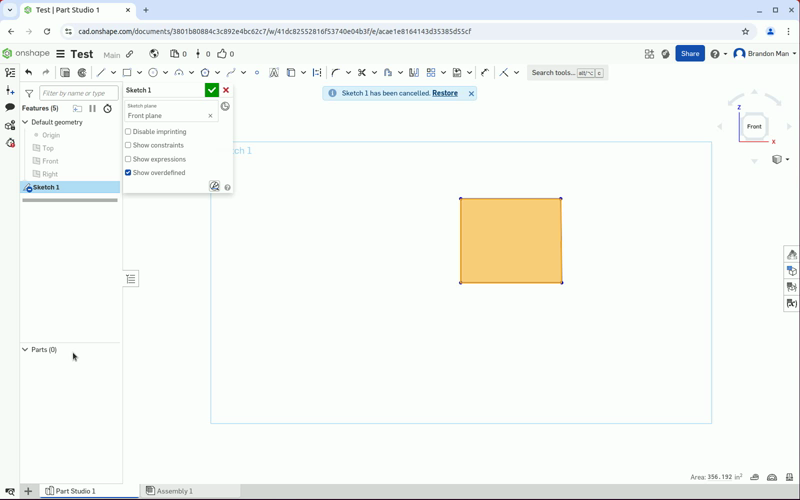
key(shift+e)
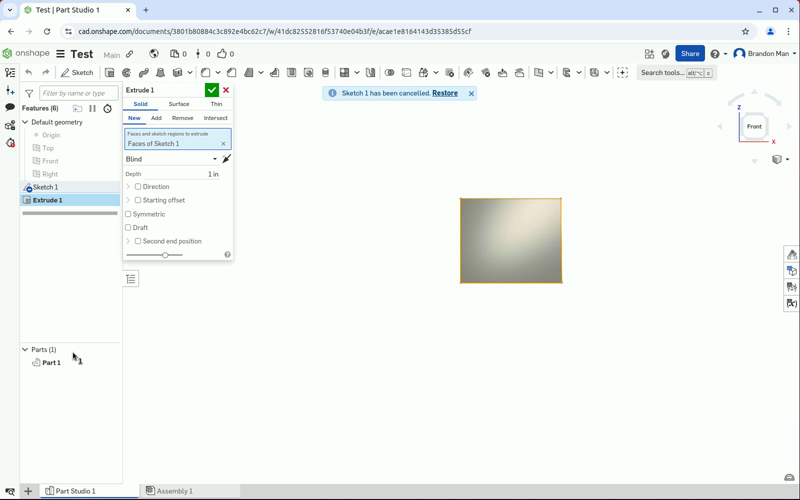
mouse_move(143, 106)
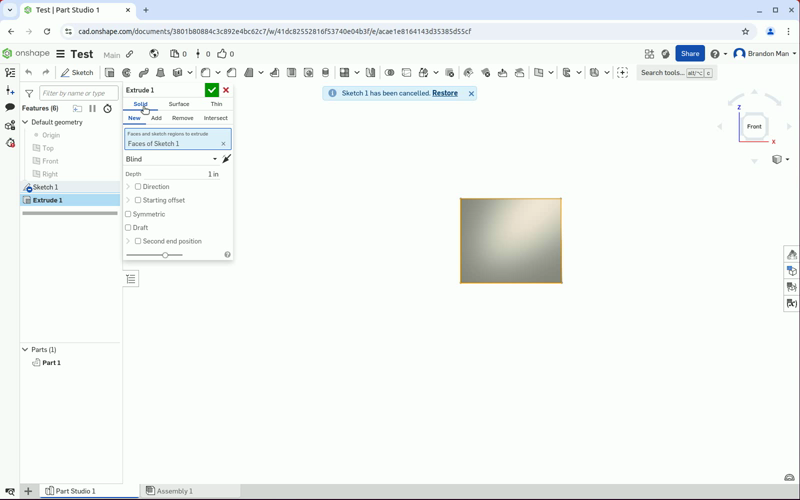
click(143, 106)
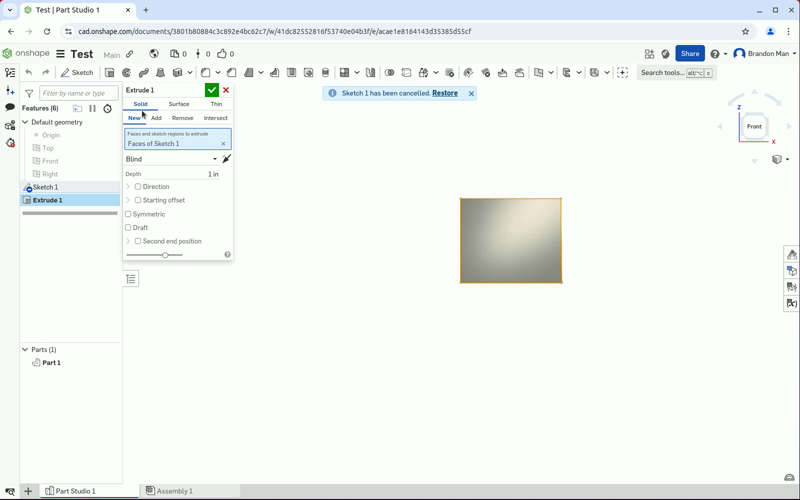
mouse_move(137, 120)
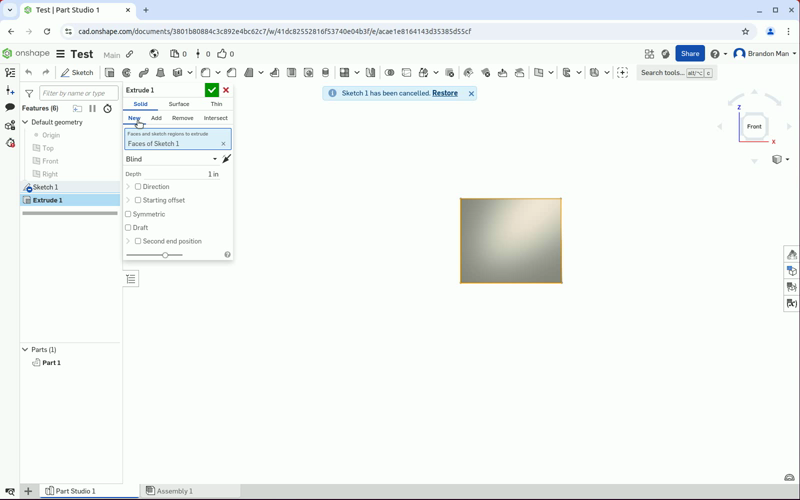
click(137, 120)
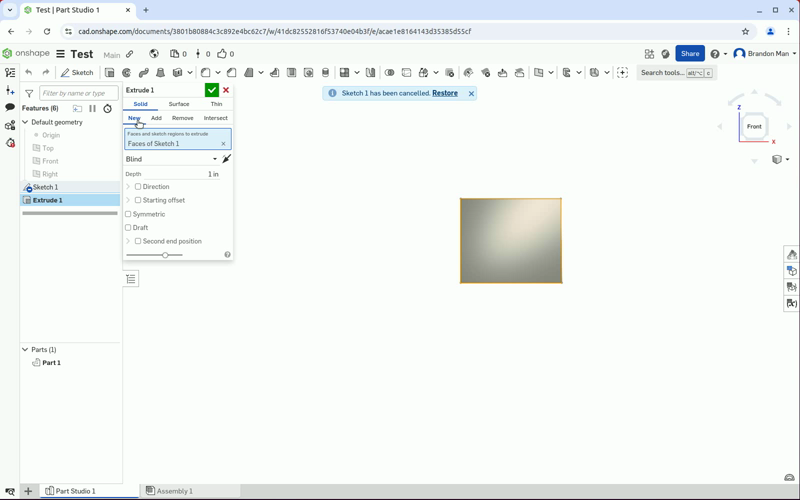
key(tab, 4)
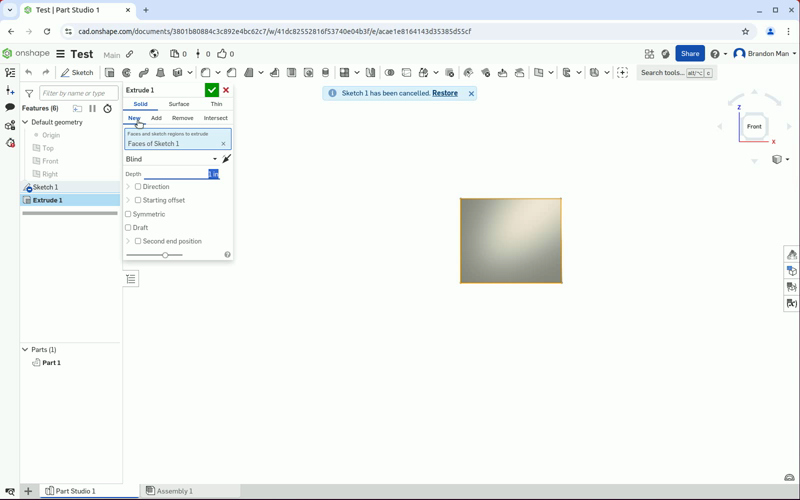
text(15.405)
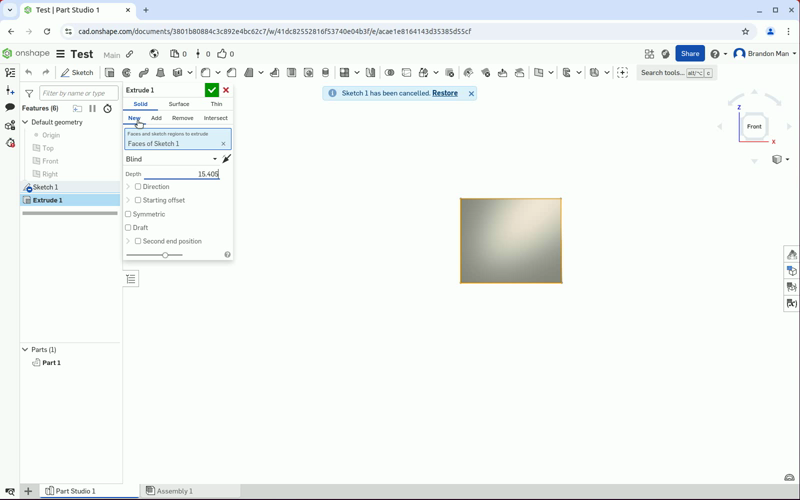
key(enter)
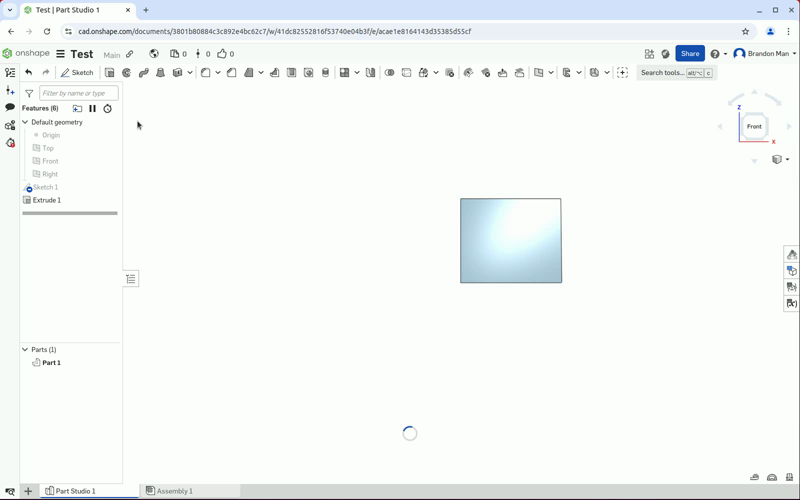
key(shift+h)
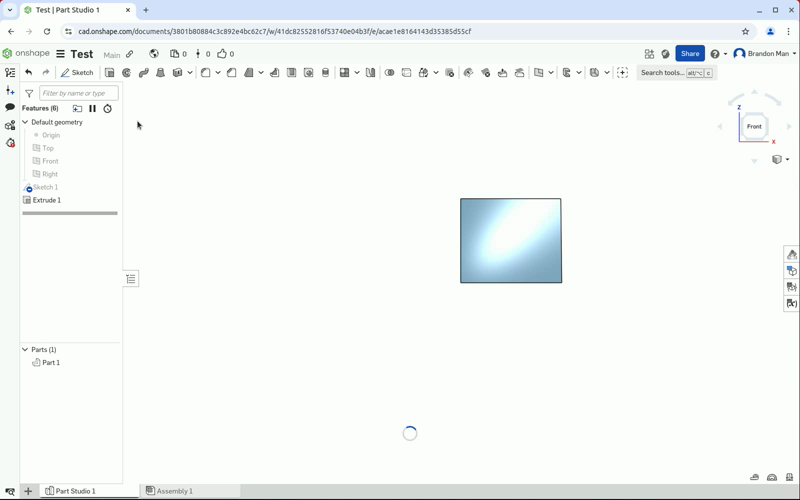
key(shift+h)
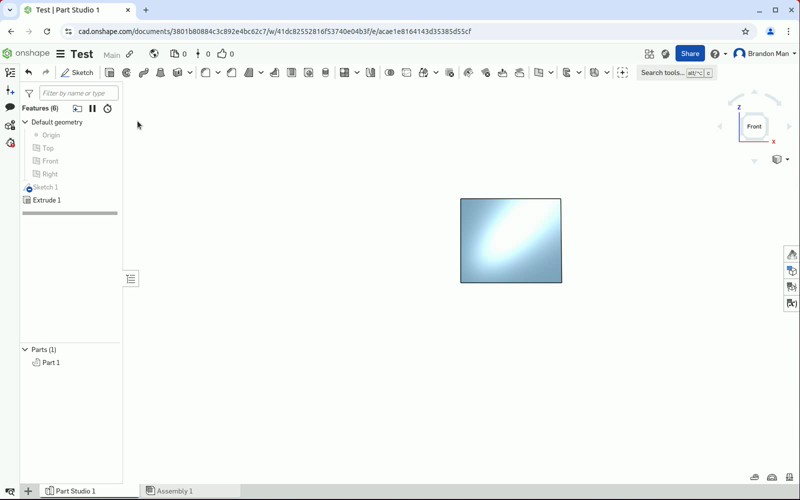
mouse_move(73, 189)
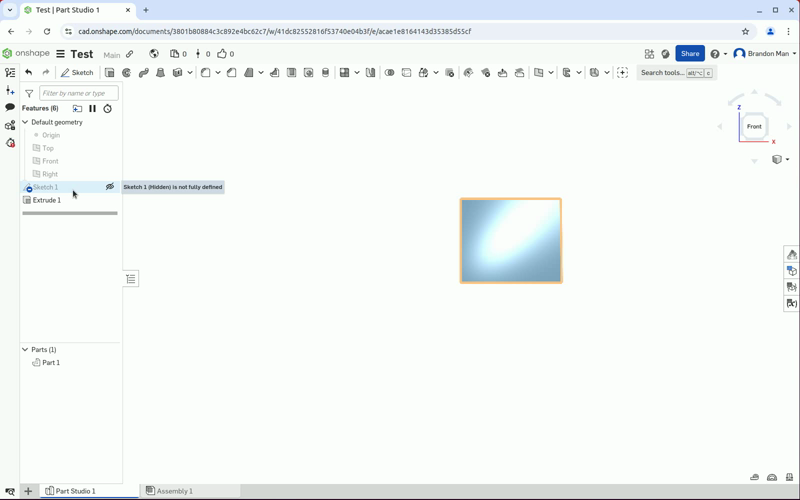
click(73, 189)
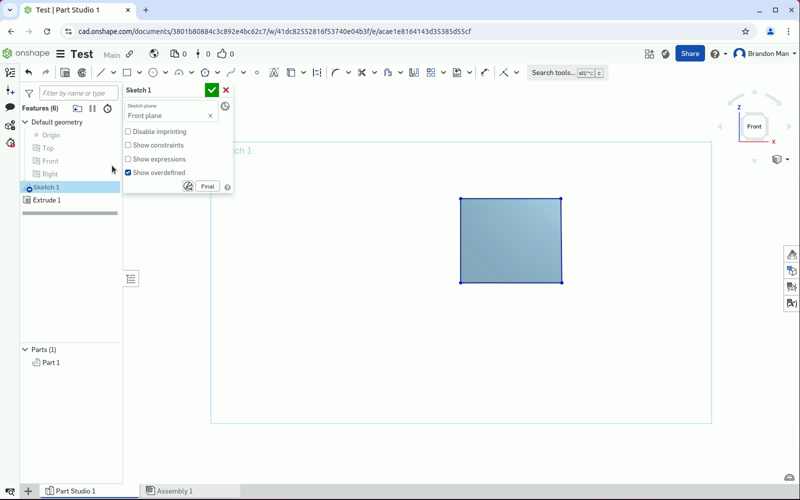
mouse_move(229, 92)
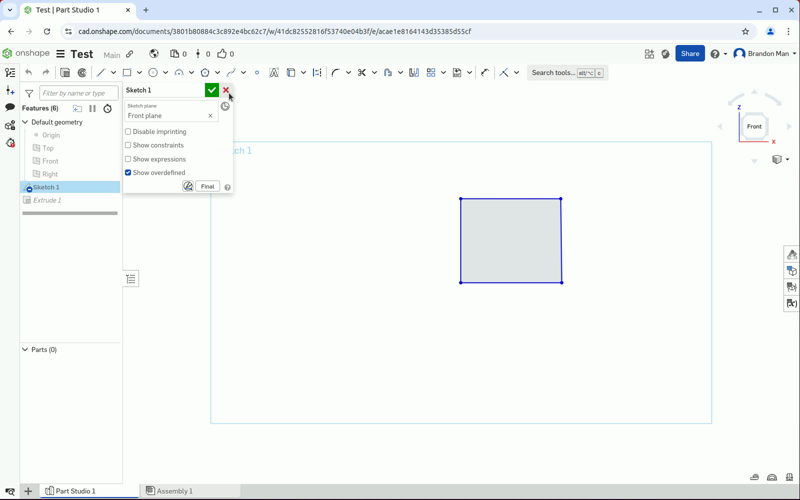
click(229, 92)
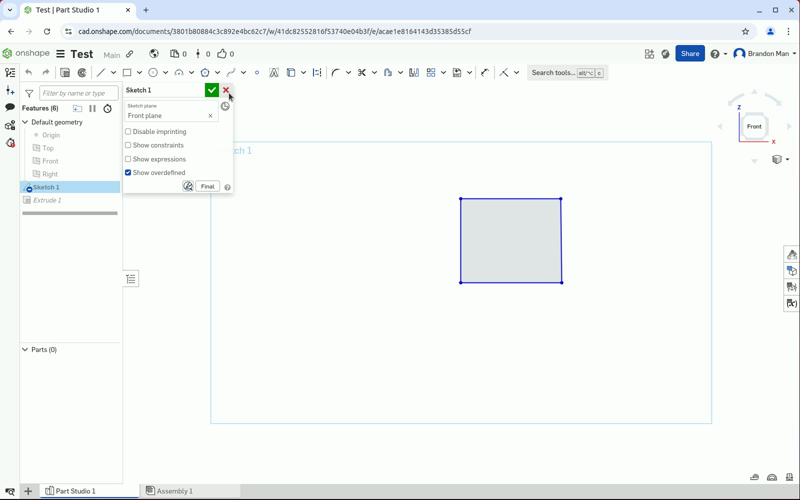
key(shift+s)
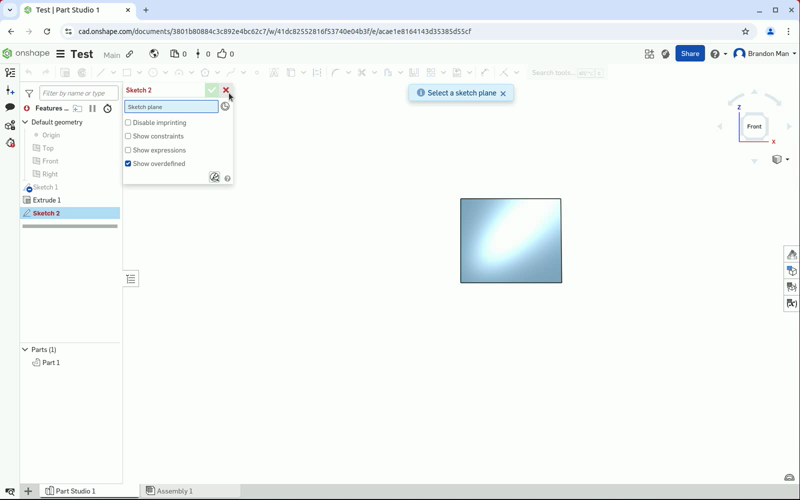
mouse_move(73, 163)
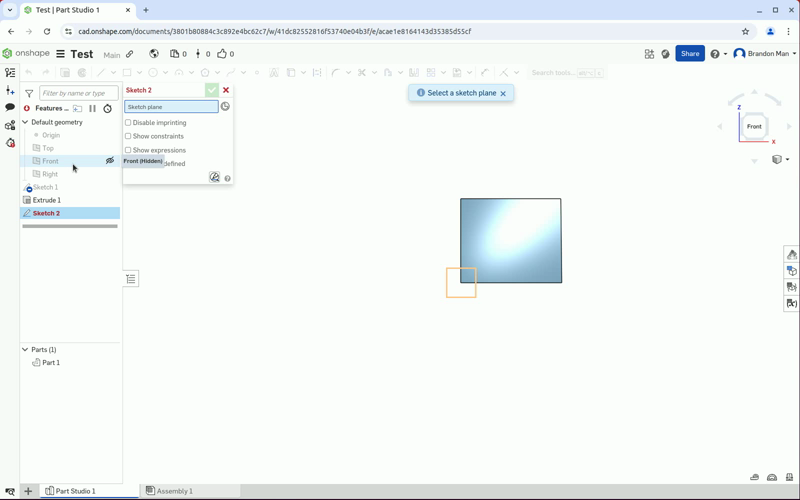
click(73, 163)
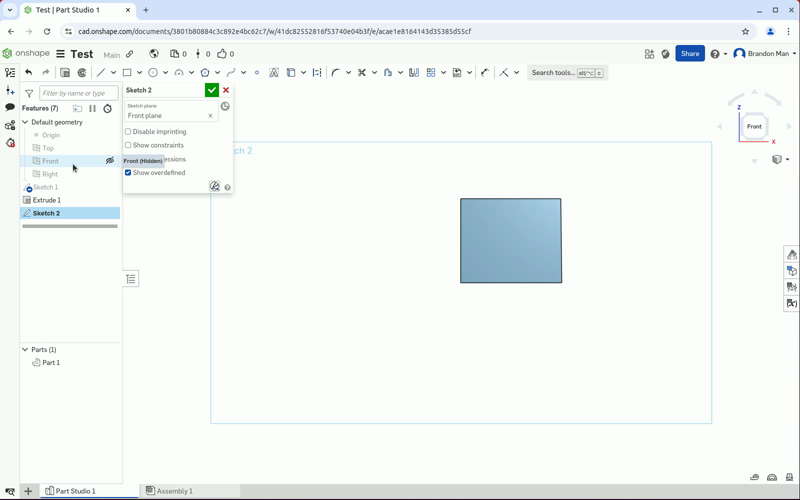
mouse_move(73, 352)
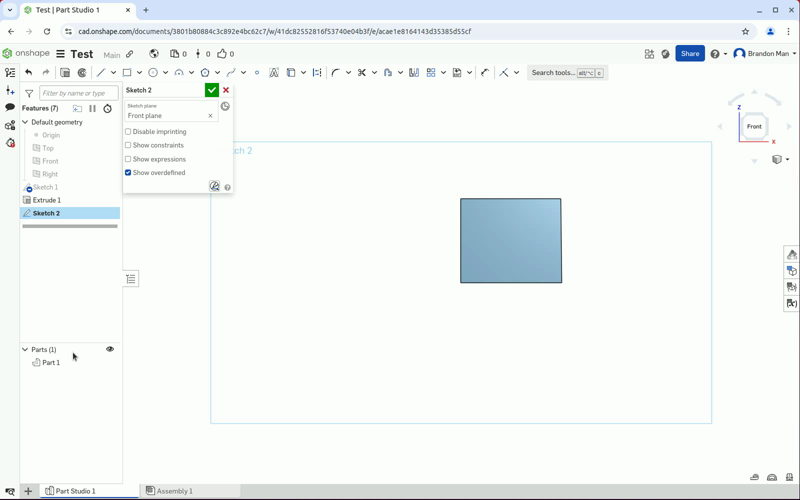
key(y)
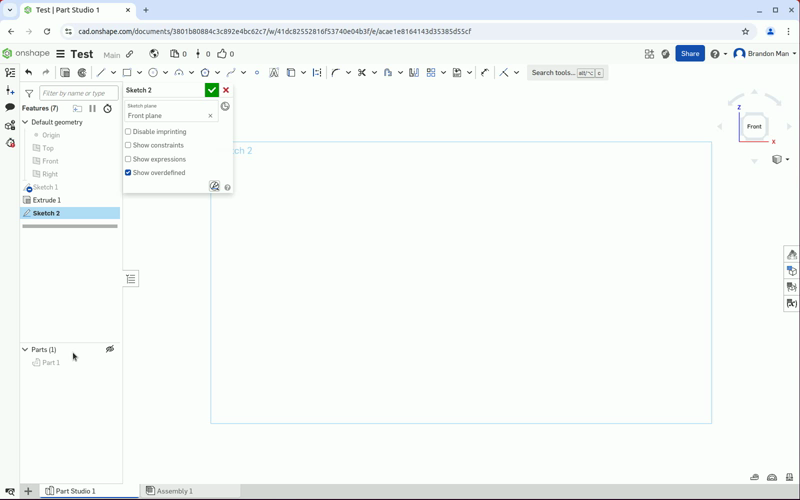
key(l)
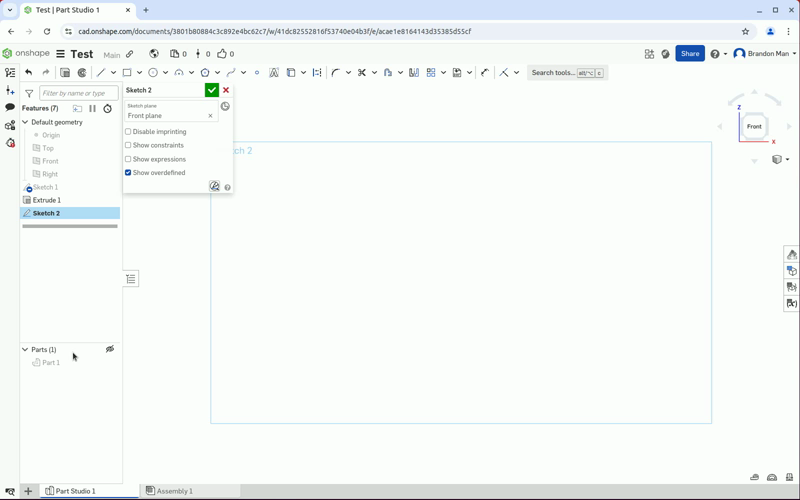
key_down(shift)
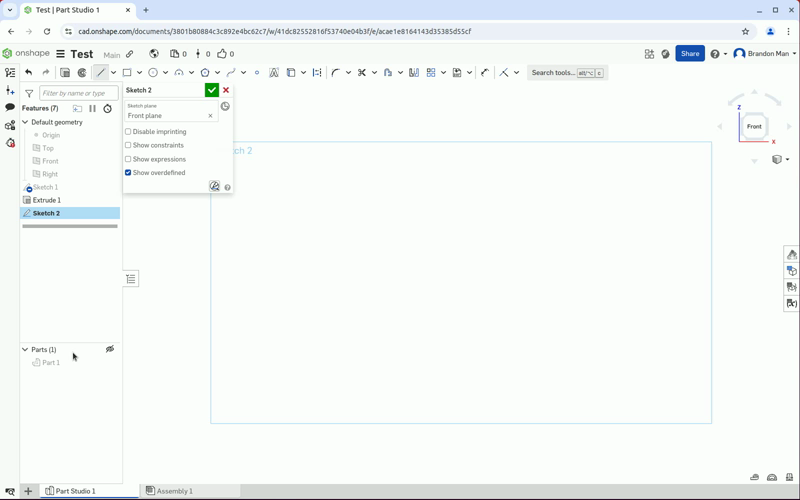
mouse_move(460, 282)
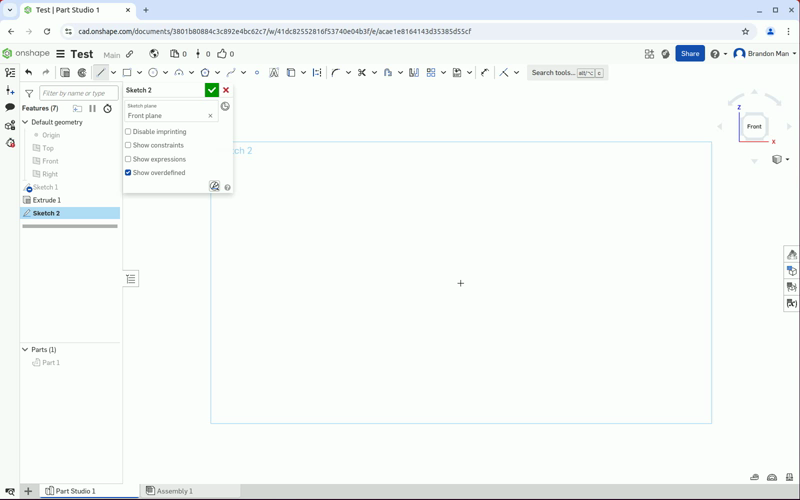
click(460, 282)
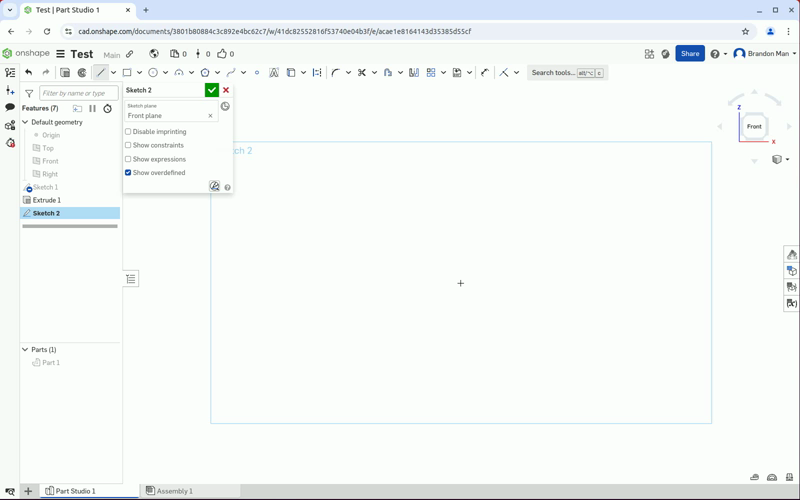
key_up(shift)
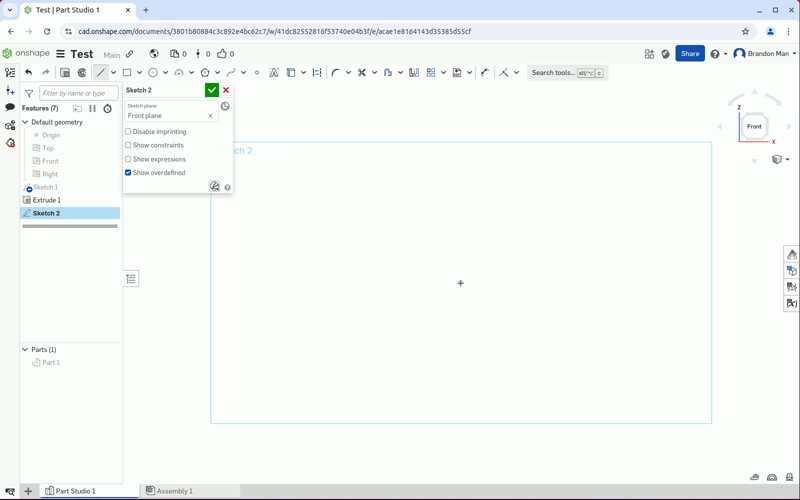
key_down(shift)
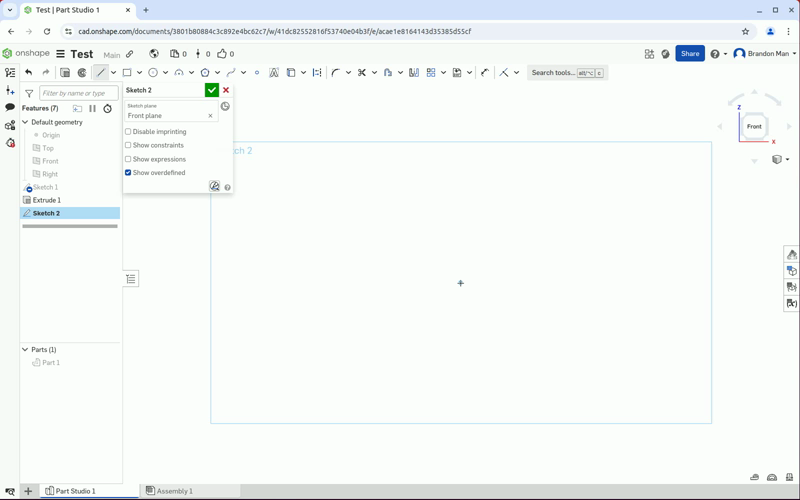
mouse_move(573, 282)
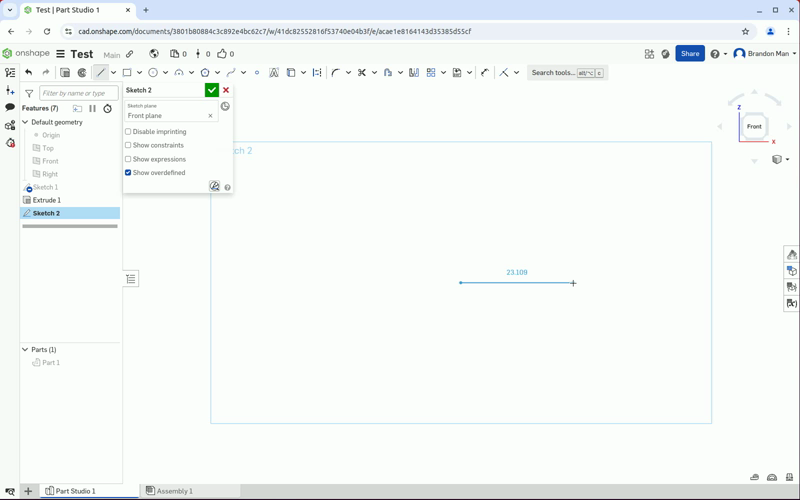
click(573, 282)
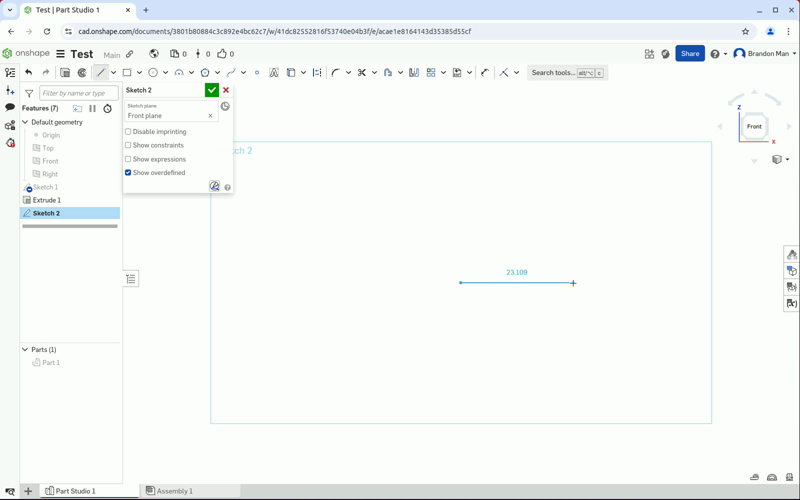
key_up(shift)
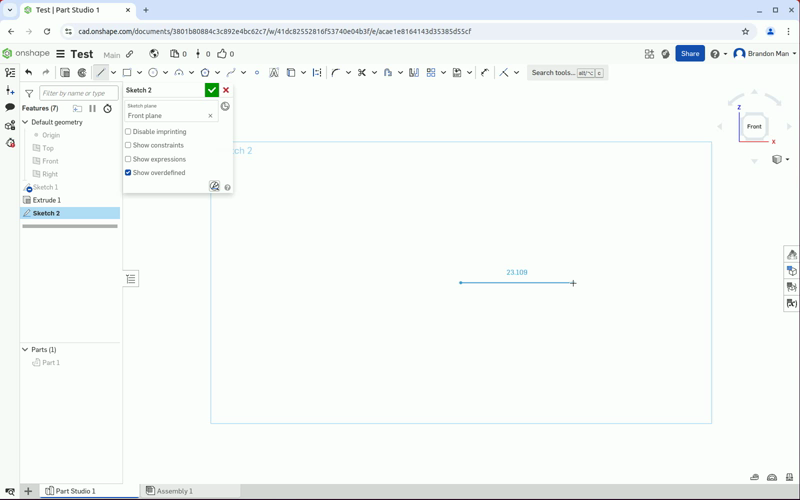
key_down(shift)
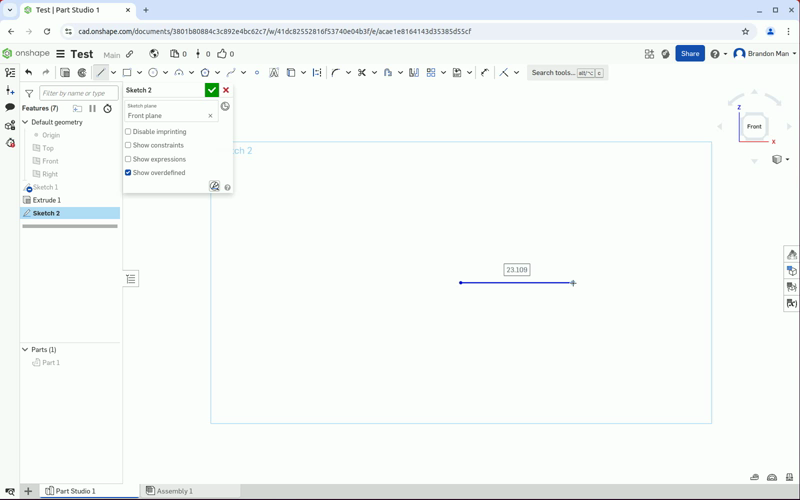
mouse_move(573, 189)
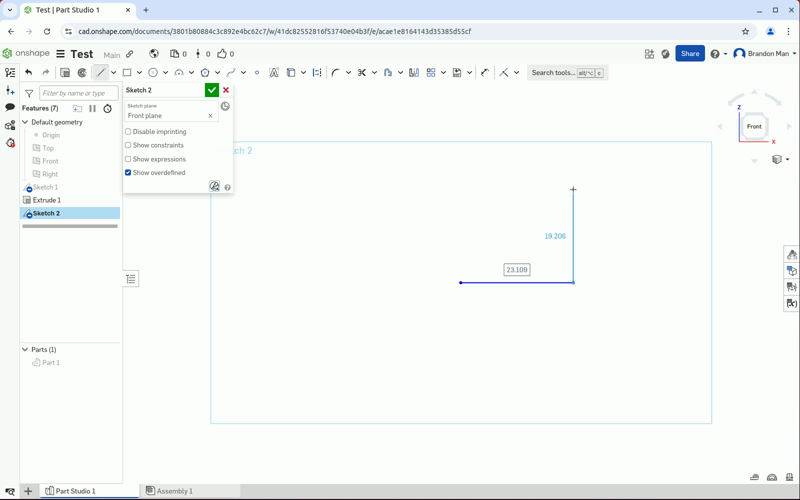
click(573, 189)
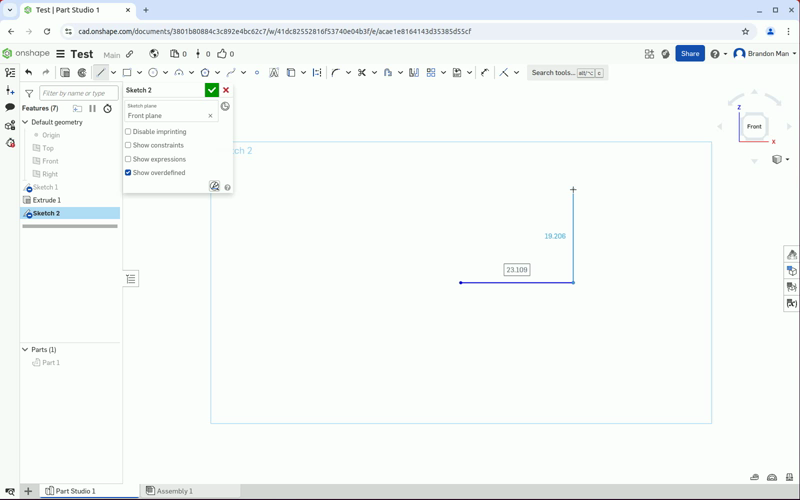
key_up(shift)
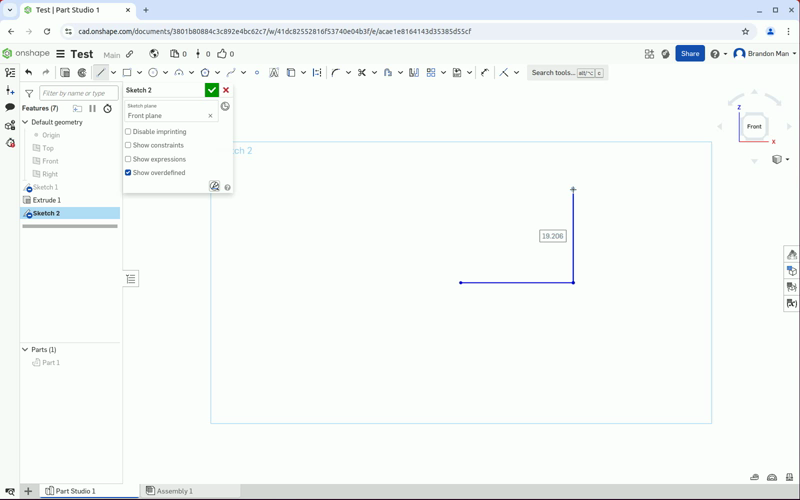
key_down(shift)
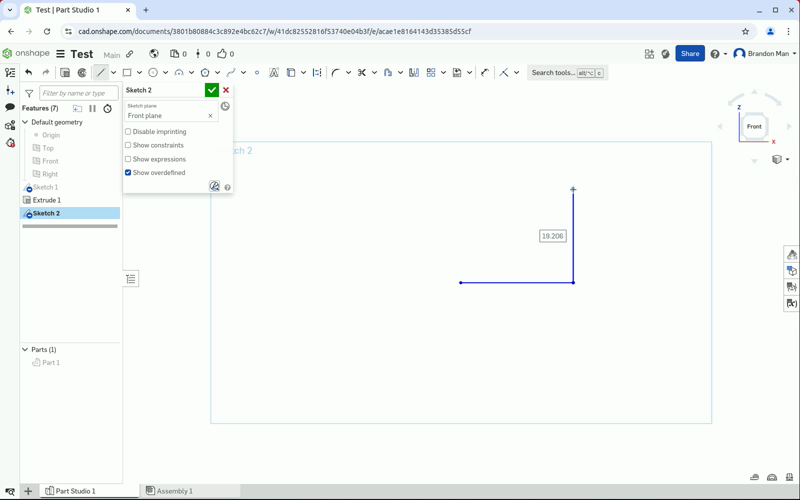
mouse_move(460, 189)
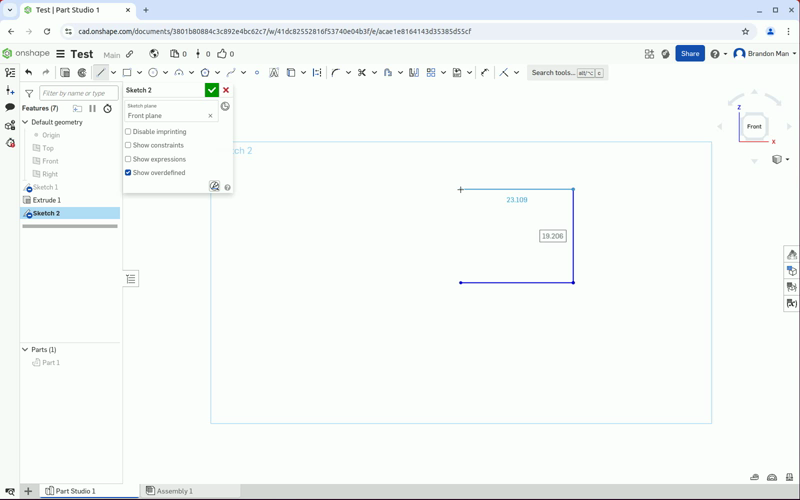
click(460, 189)
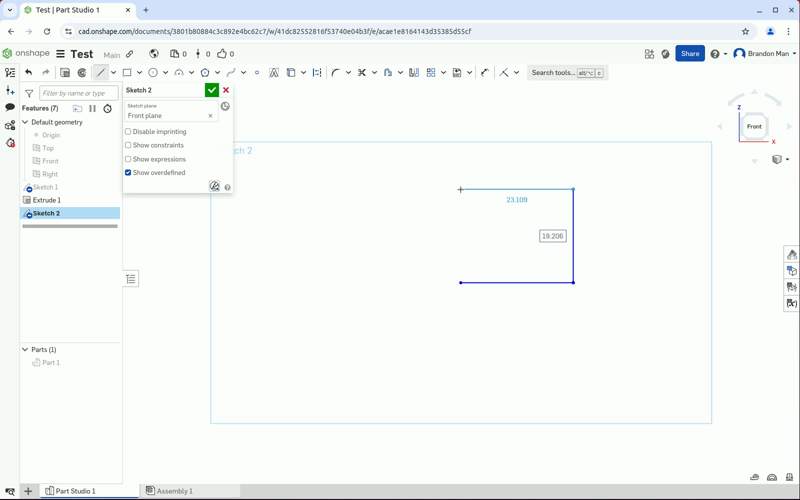
key_up(shift)
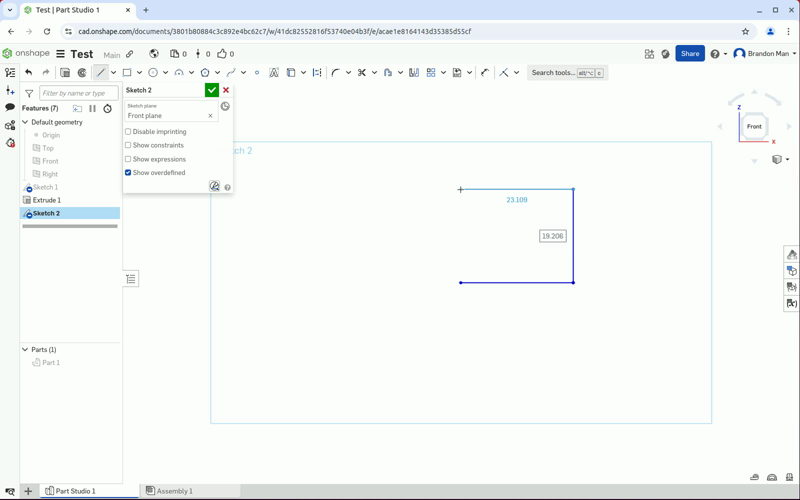
key_down(shift)
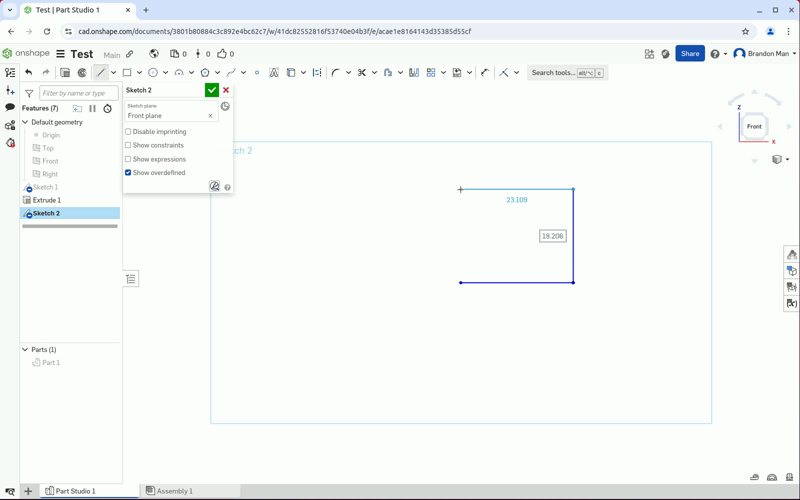
mouse_move(460, 282)
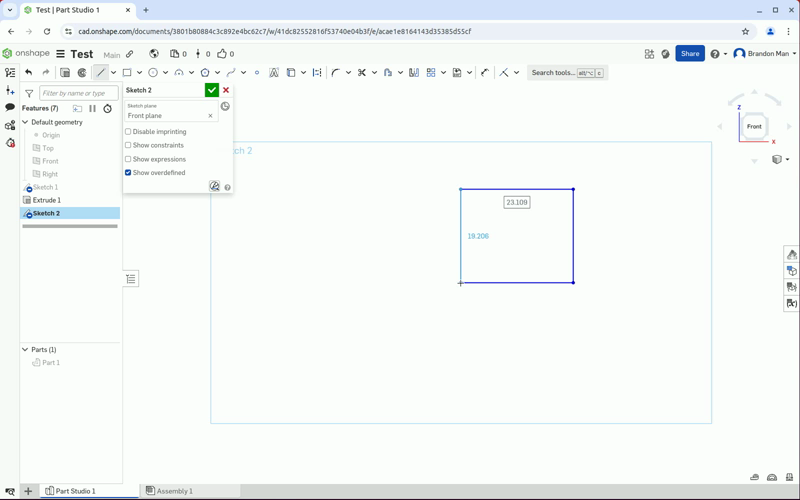
key_up(shift)
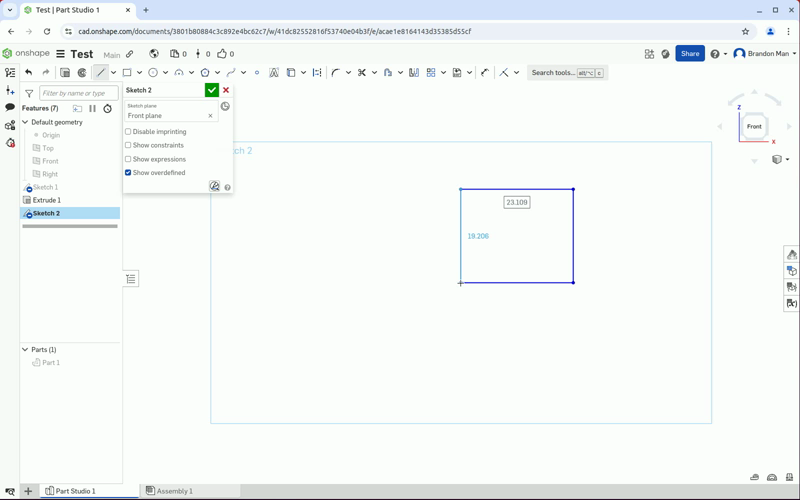
click(460, 282)
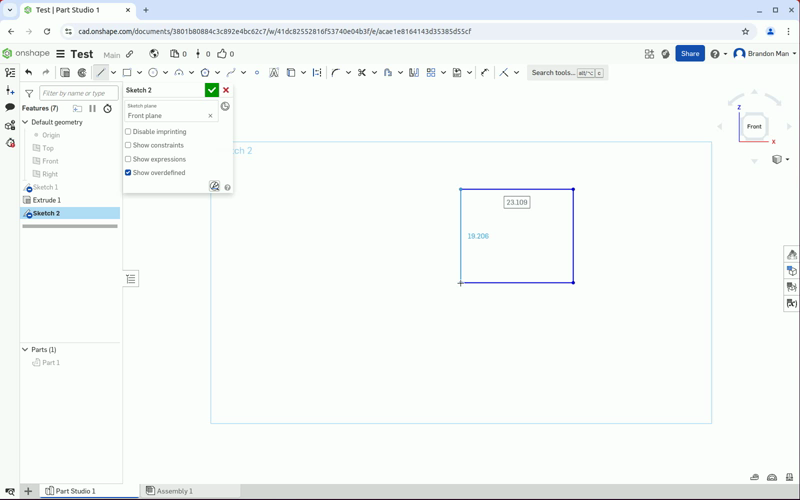
key(esc)
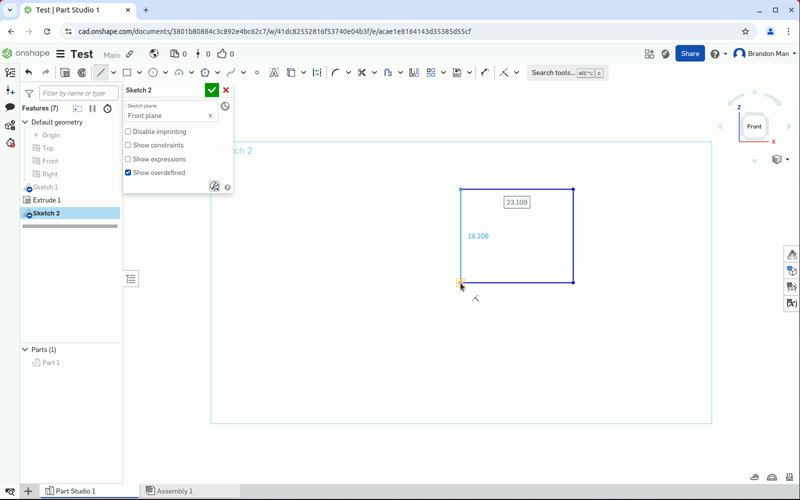
mouse_move(549, 256)
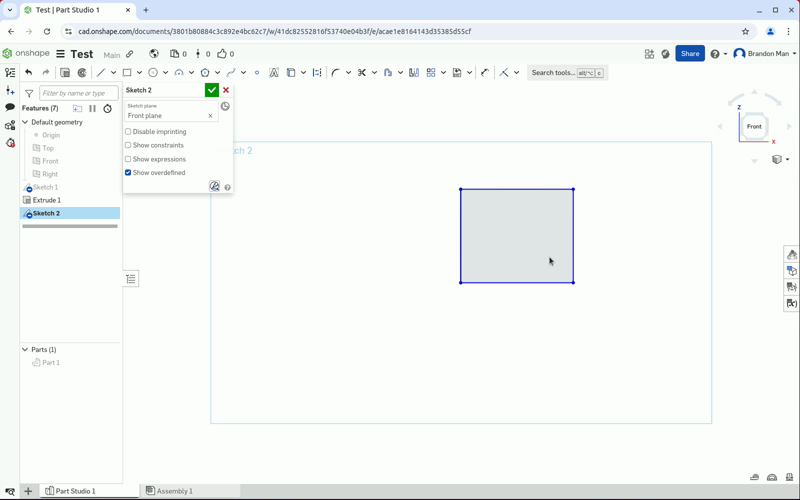
click(549, 256)
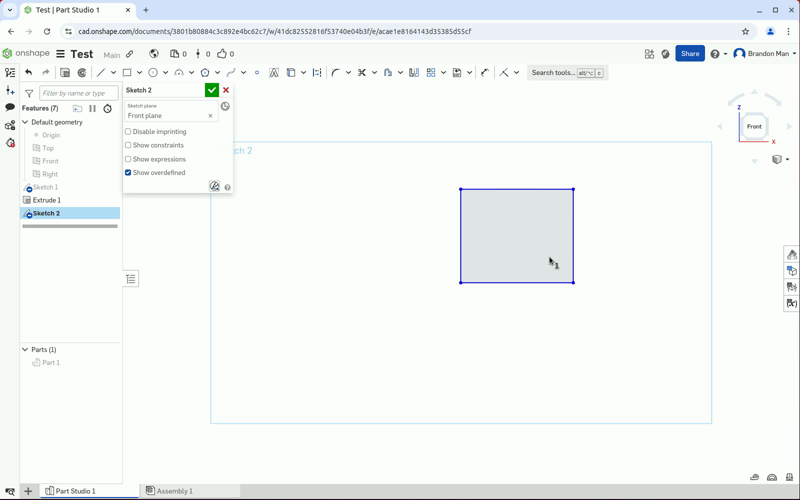
mouse_move(73, 352)
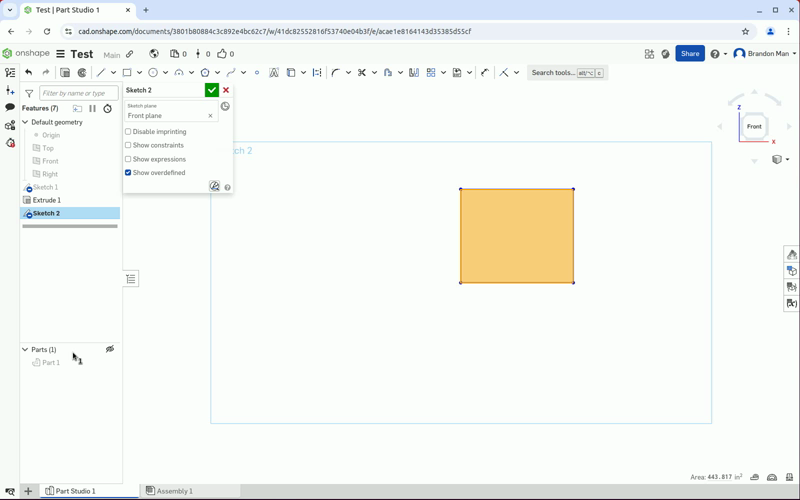
key(shift+y)
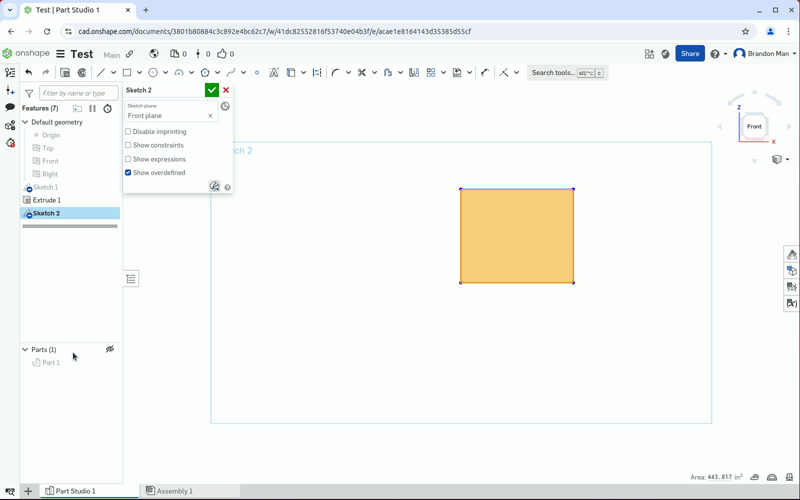
key(shift+e)
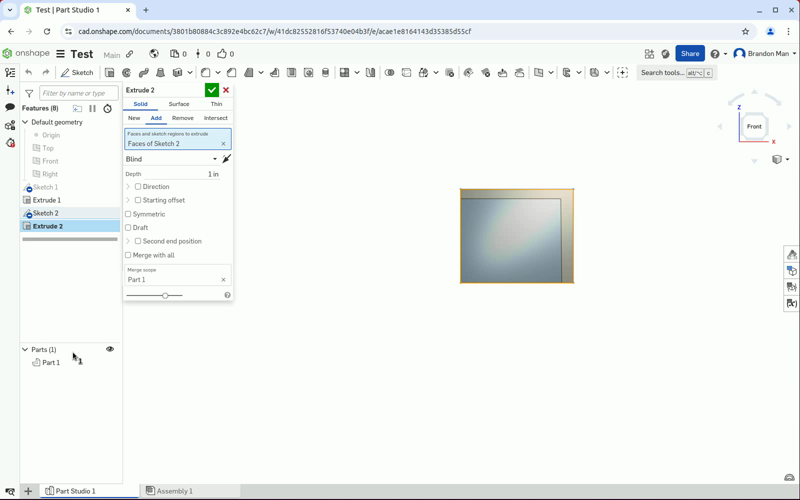
mouse_move(143, 106)
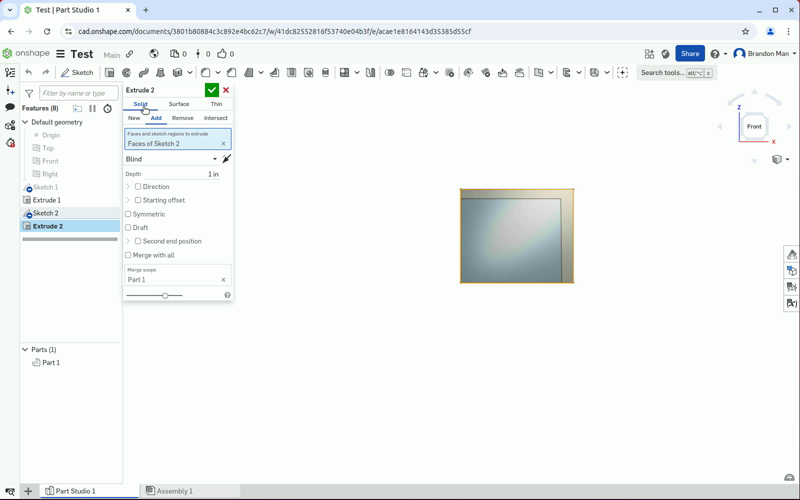
click(143, 106)
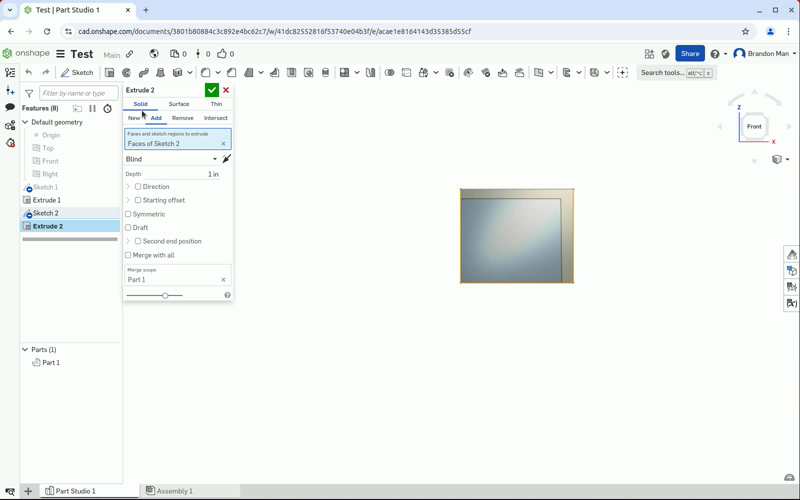
mouse_move(137, 120)
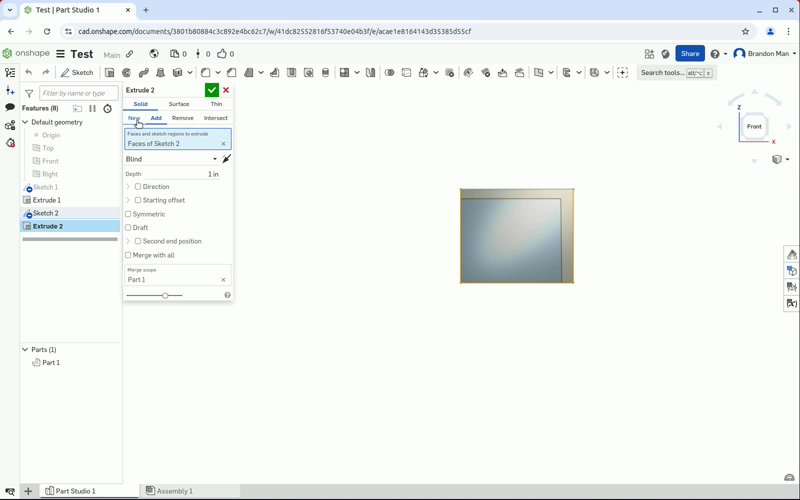
click(137, 120)
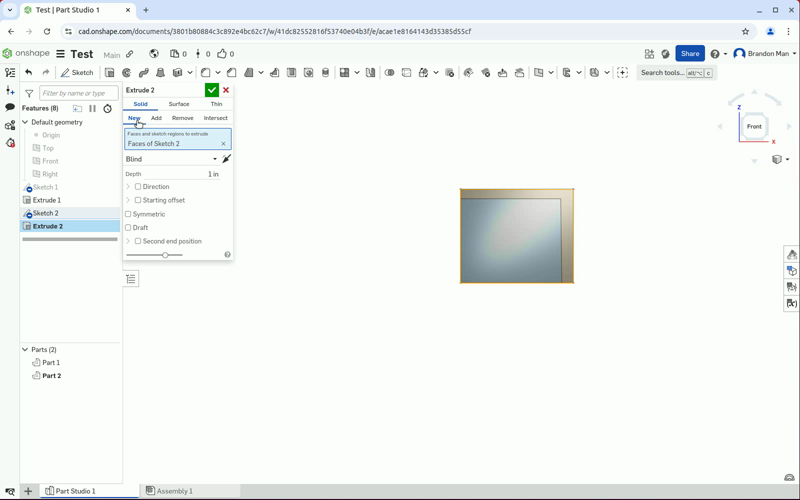
key(tab, 4)
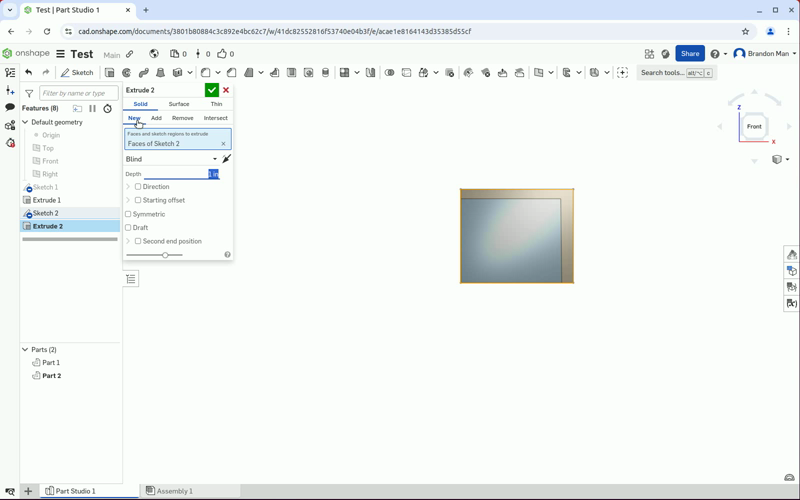
text(15.405)
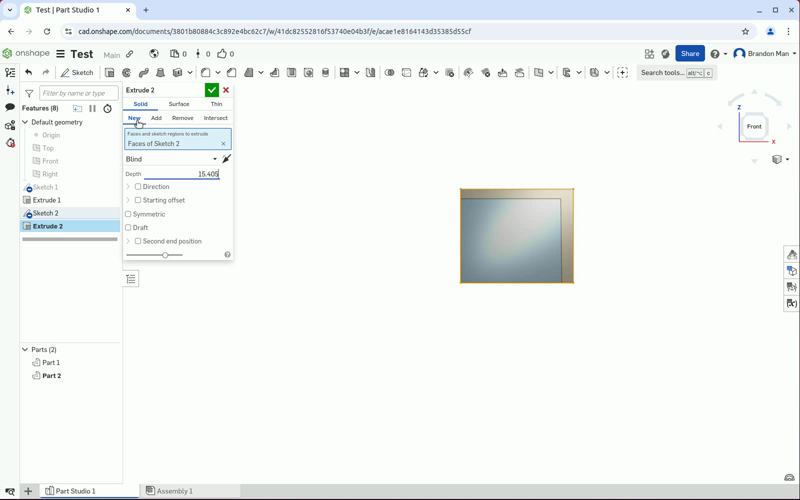
key(enter)
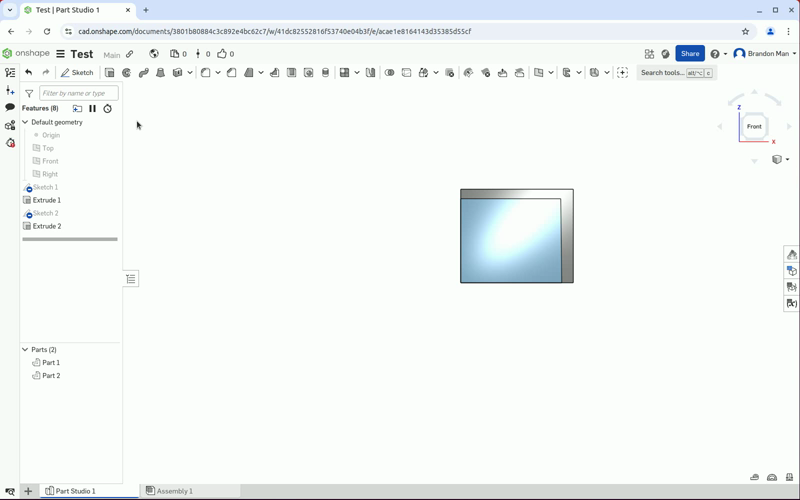
key(shift+h)
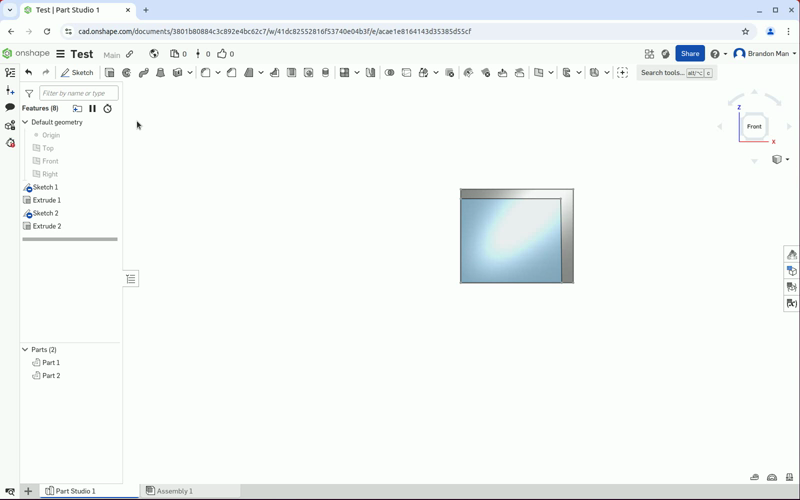
key(shift+h)
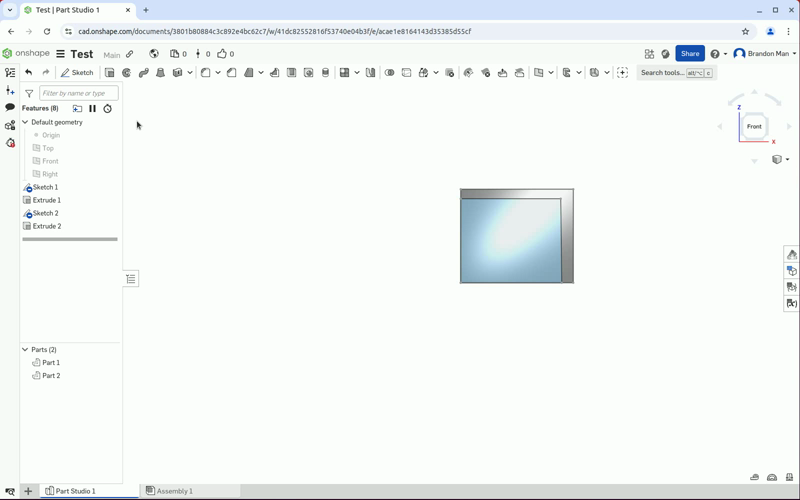
key(shift+7)
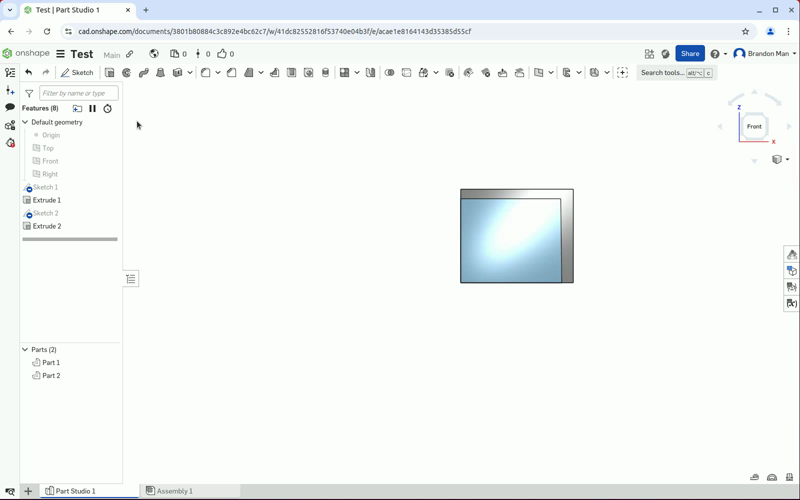
key(left, 2)
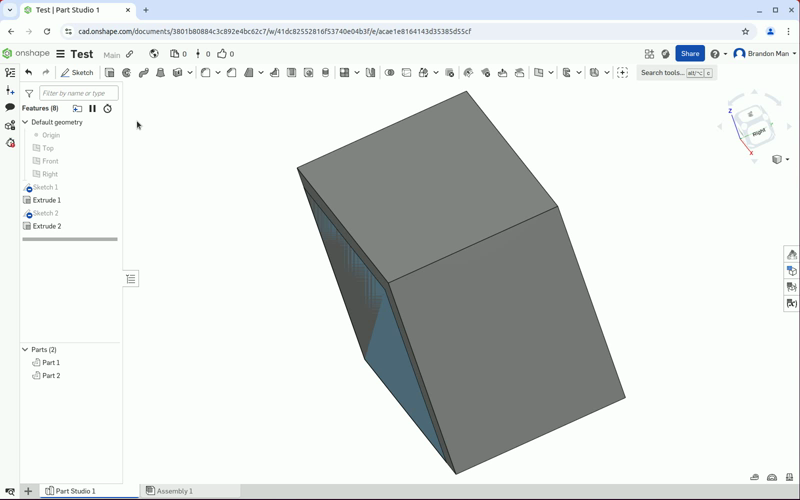
key(down, 2)
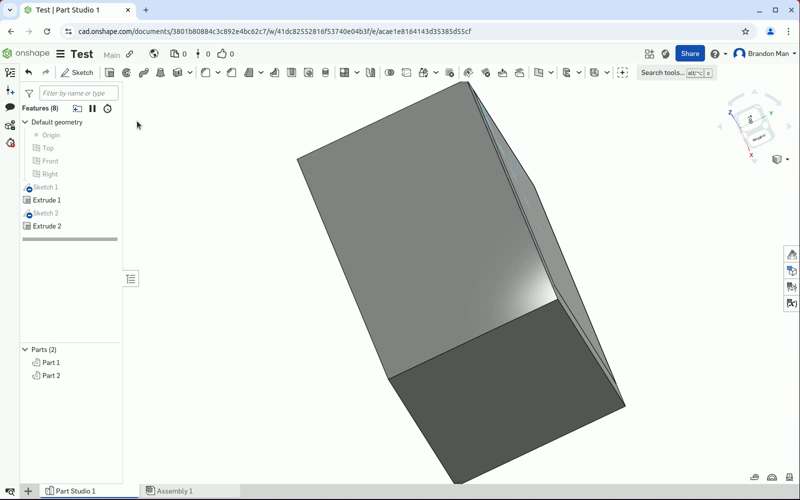
key(up, 2)
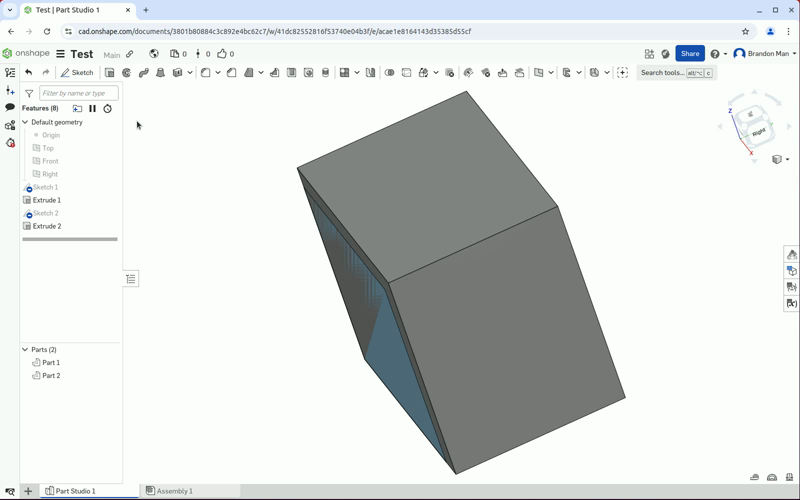
key(right, 2)
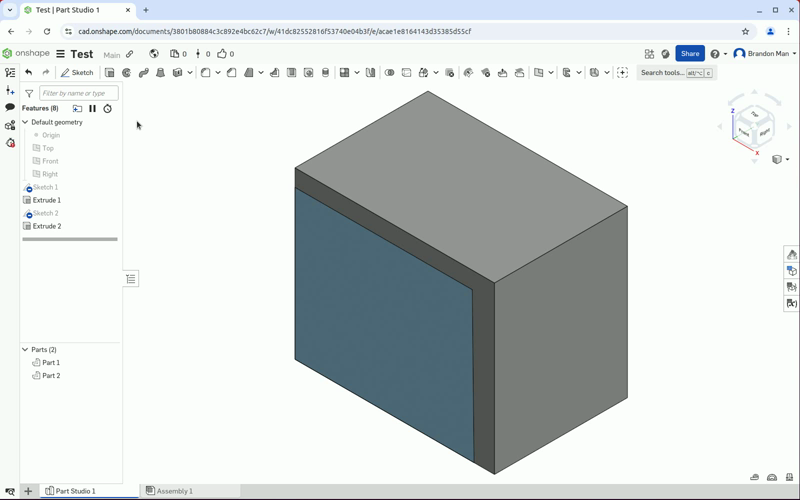
mouse_move(73, 189)
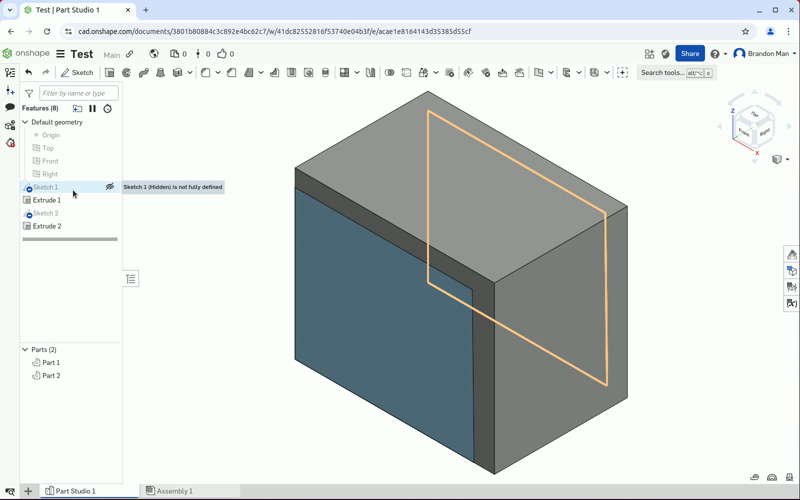
click(73, 189)